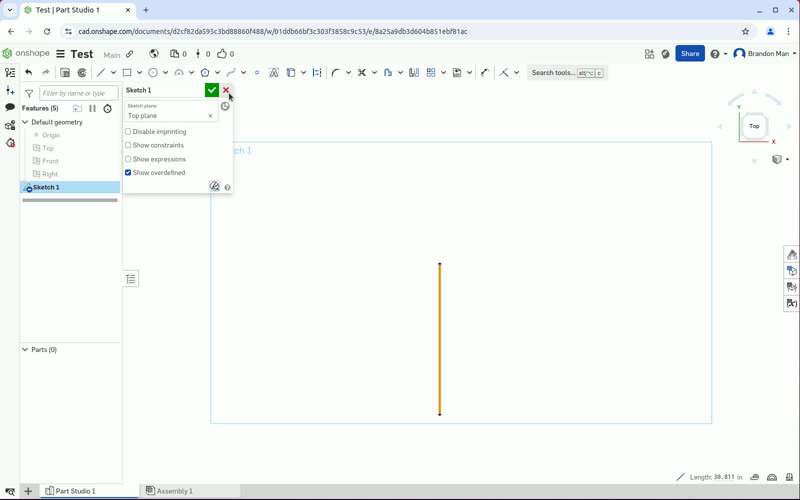
key(shift+h)
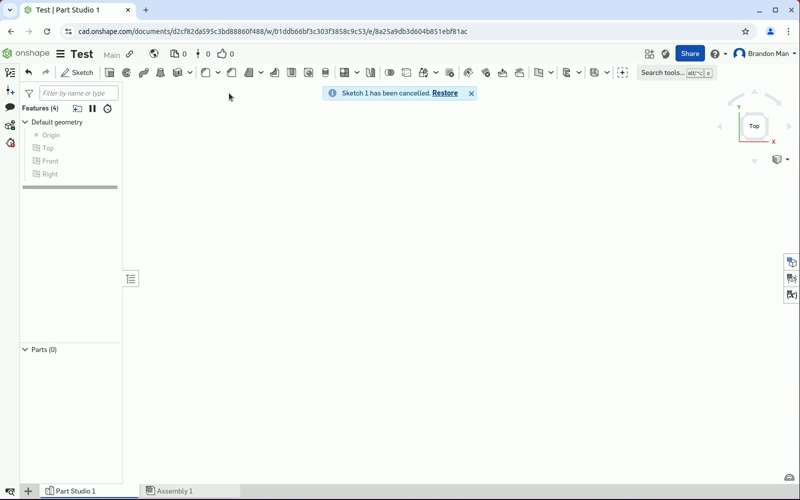
mouse_move(73, 352)
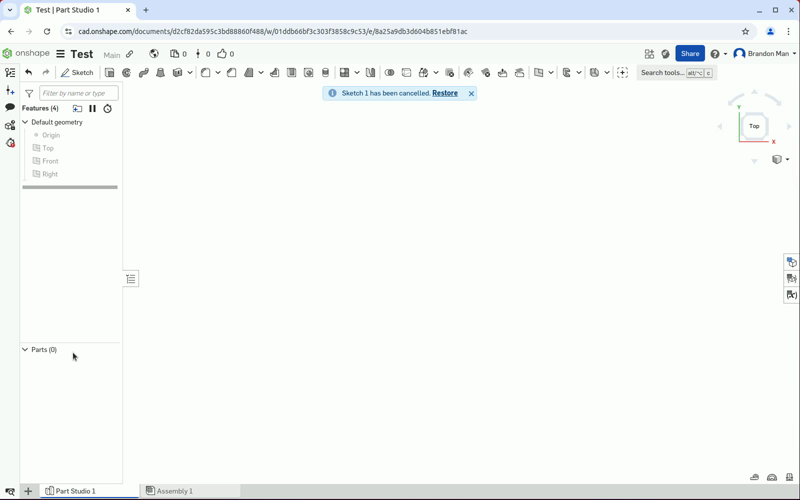
key(y)
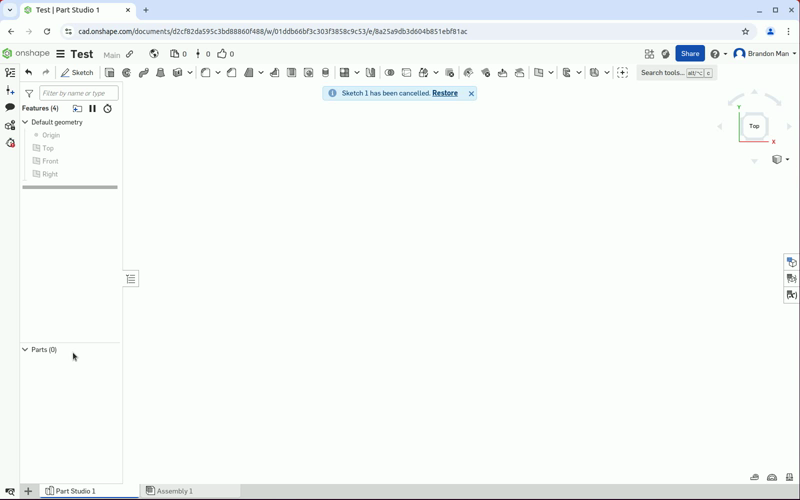
key(shift+p)
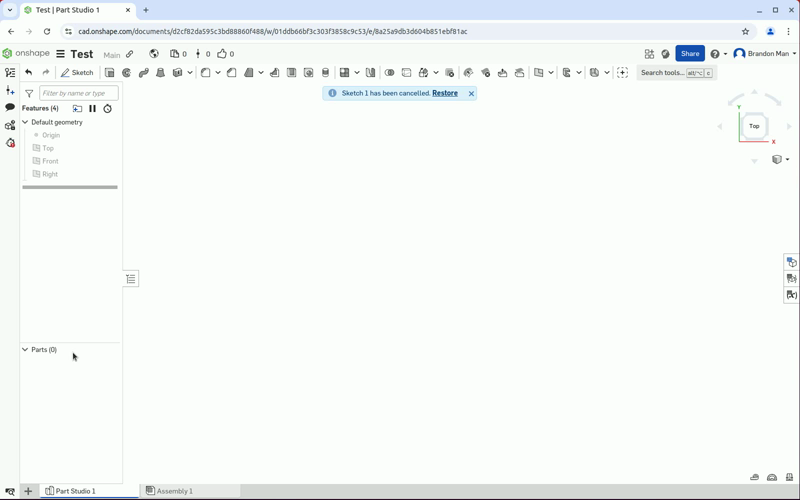
key(space)
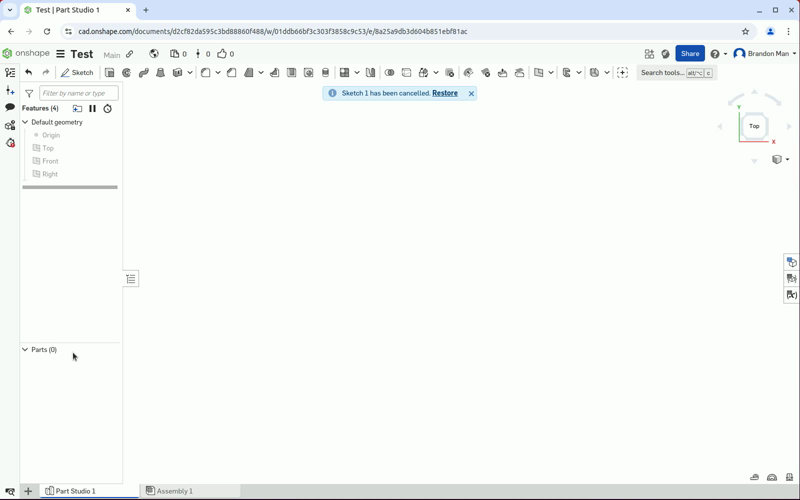
key_down(shift)
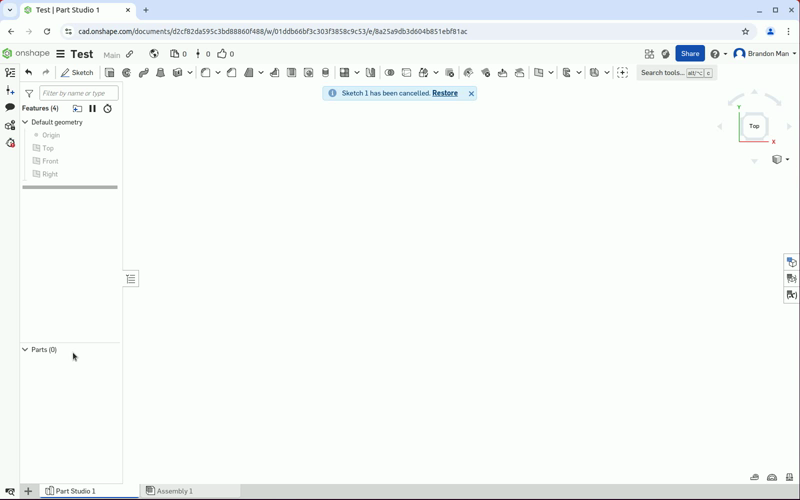
key(up)
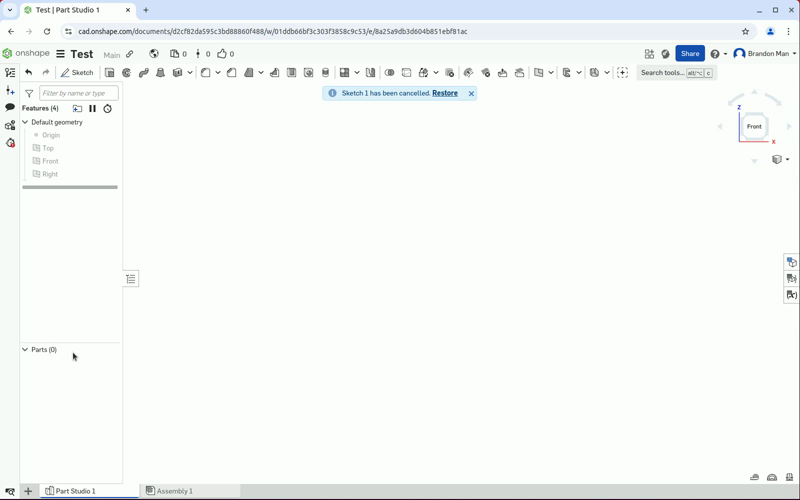
key_up(shift)
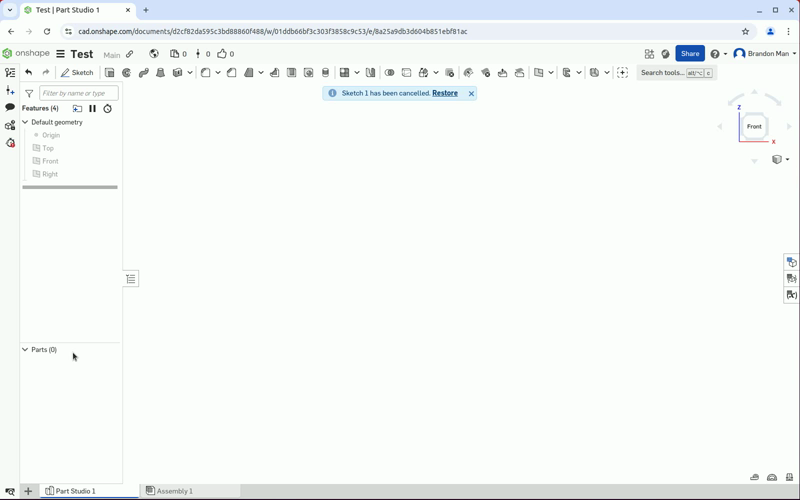
mouse_move(73, 352)
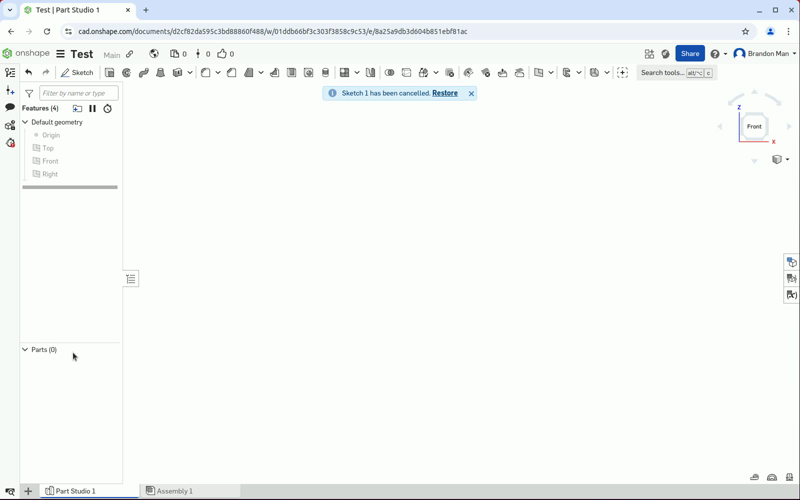
key(shift+y)
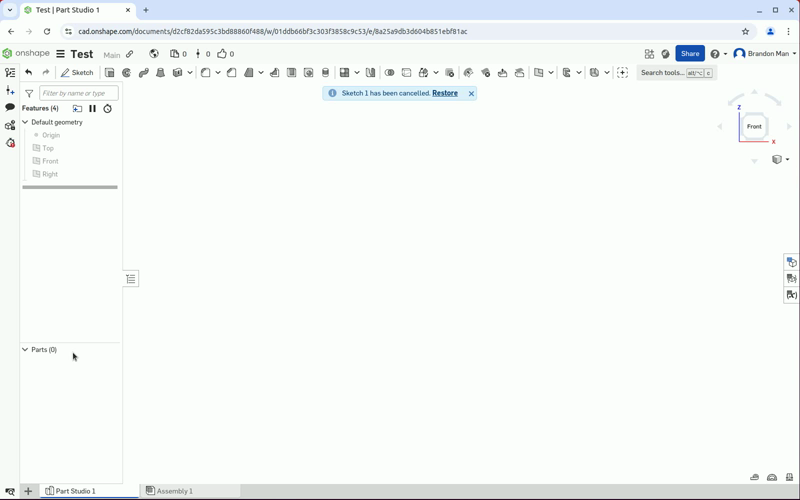
key(shift+s)
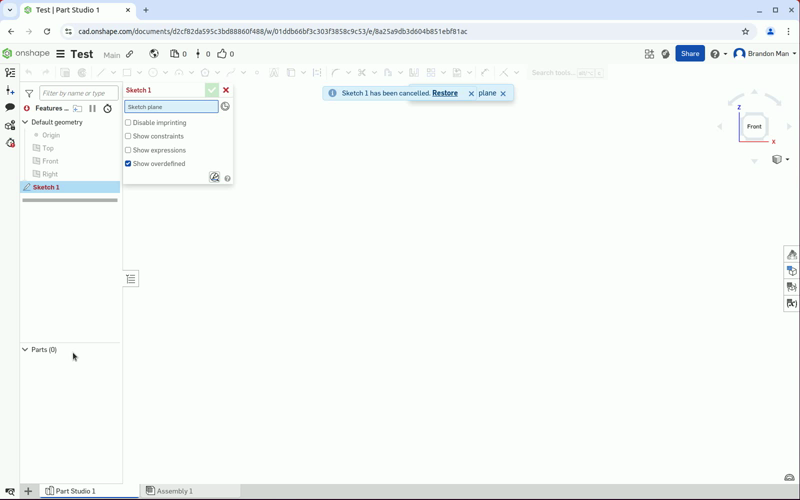
mouse_move(73, 163)
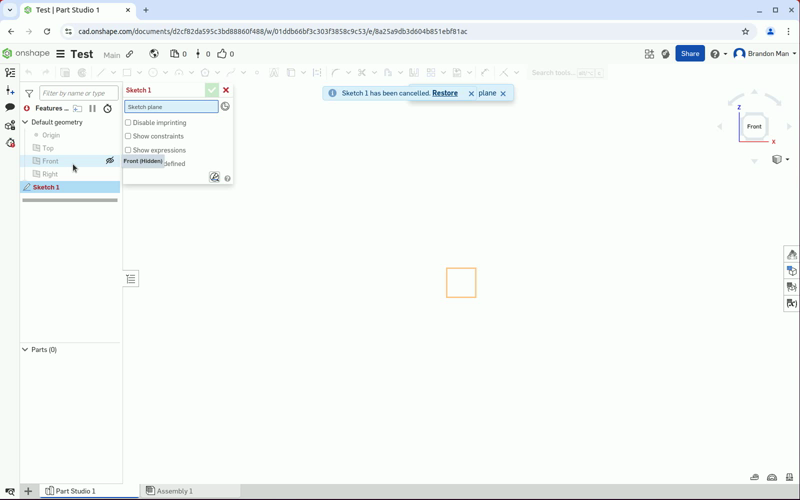
click(73, 163)
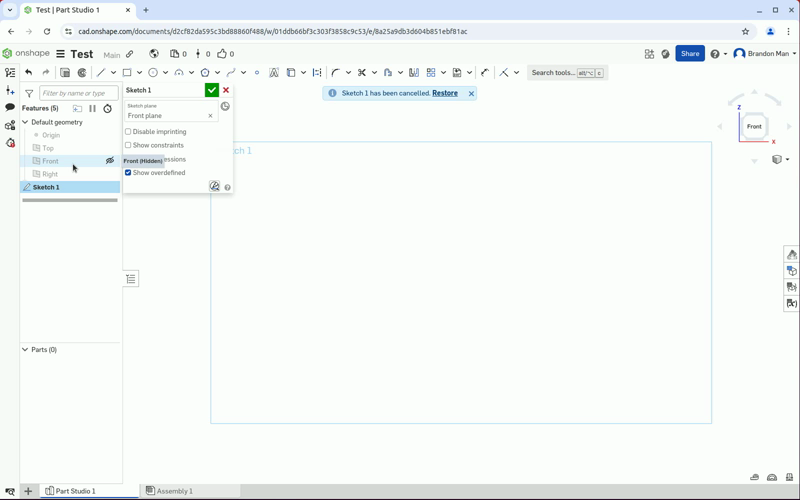
mouse_move(73, 352)
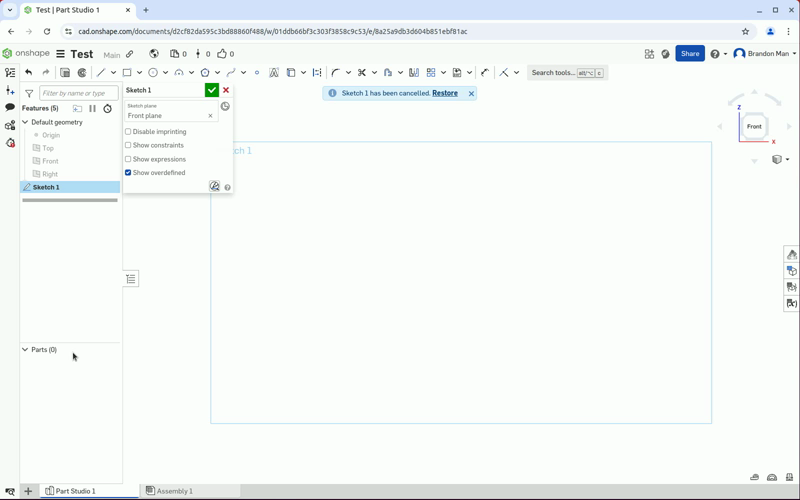
key(y)
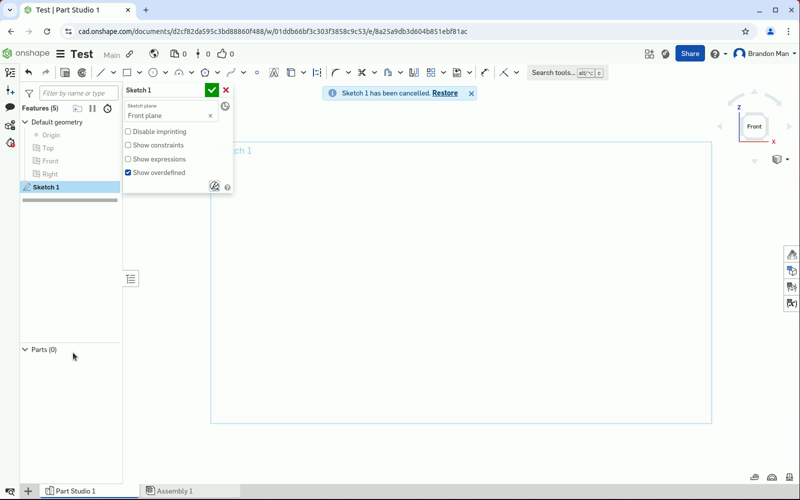
key(l)
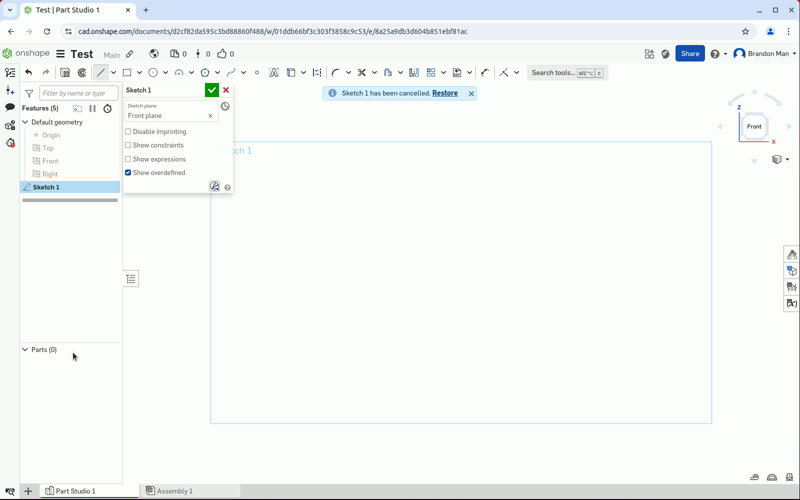
key_down(shift)
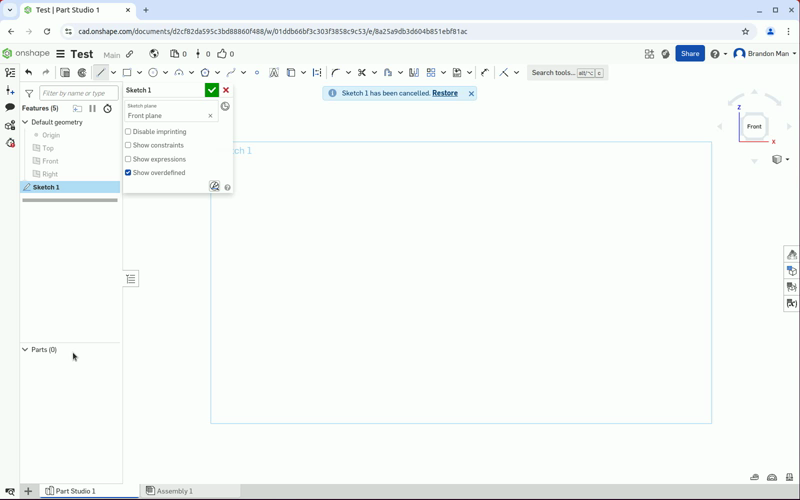
mouse_move(364, 360)
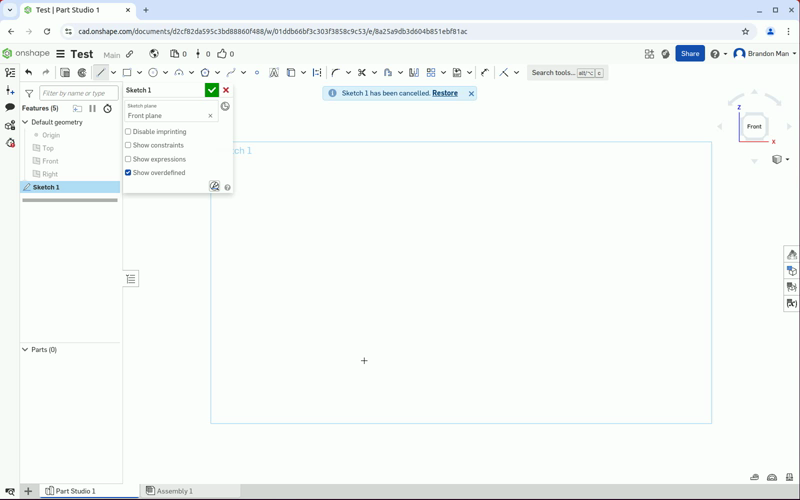
click(364, 360)
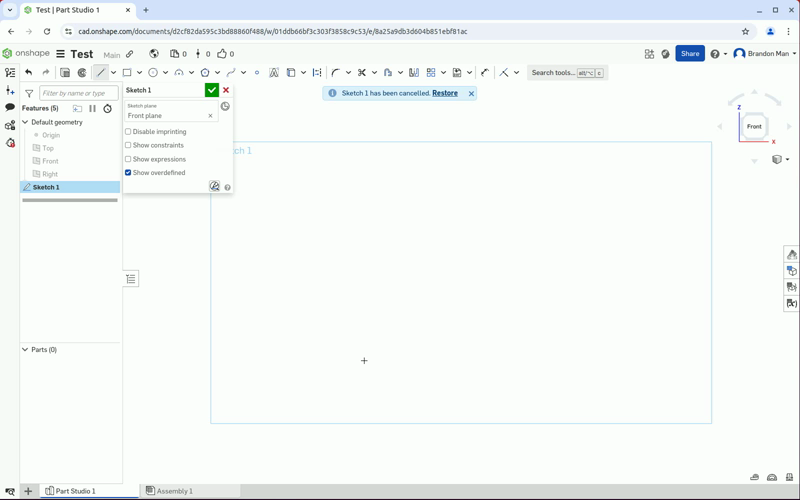
key_up(shift)
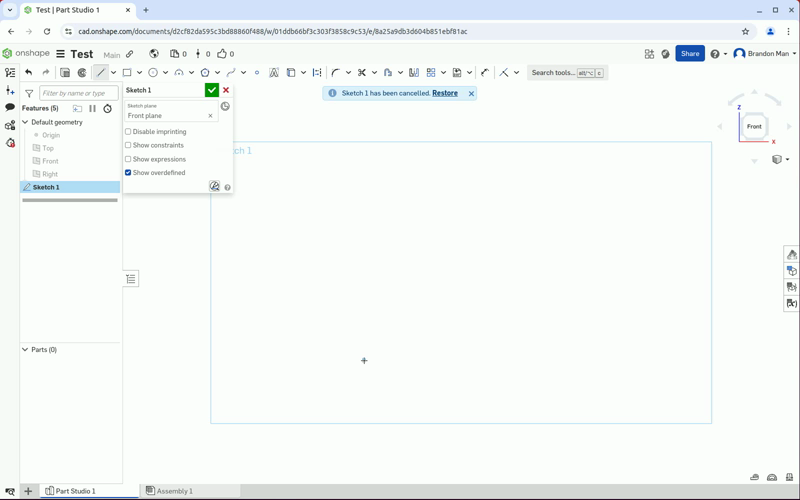
key_down(shift)
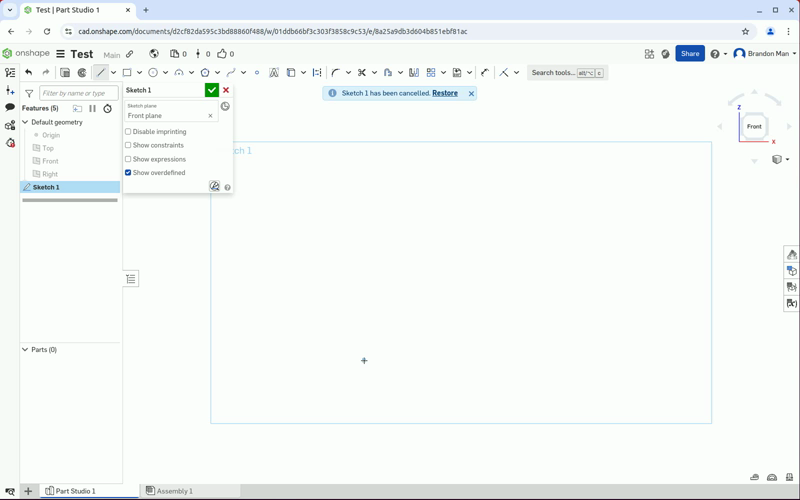
mouse_move(394, 360)
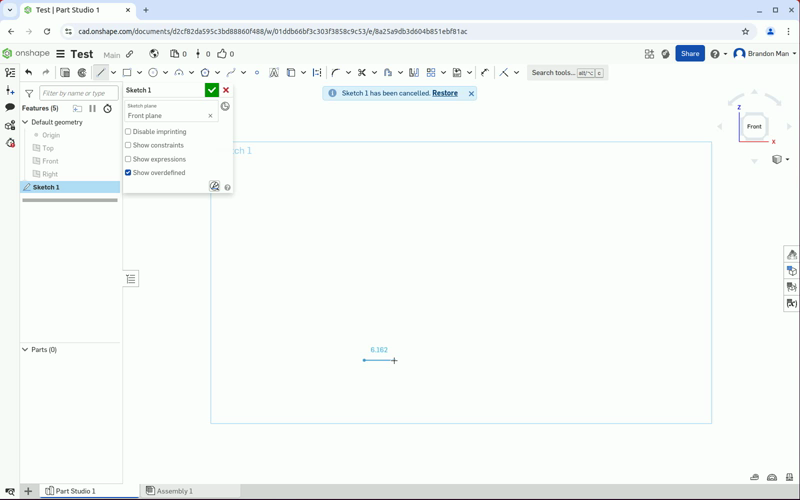
mouse_move(403, 360)
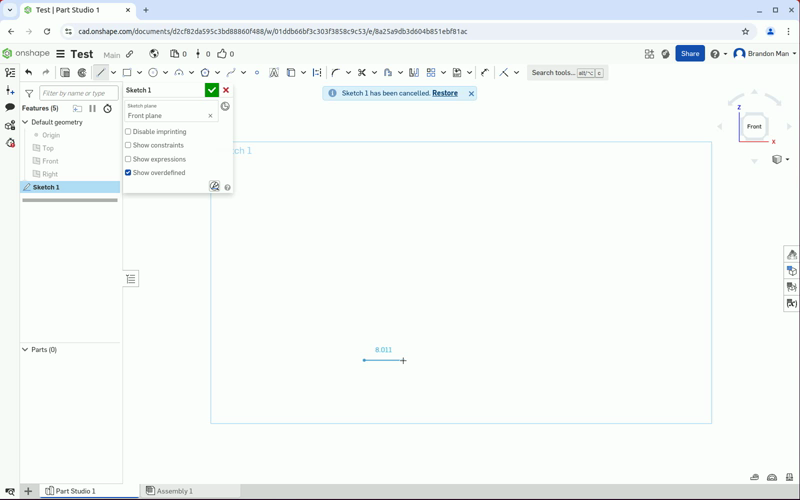
click(403, 360)
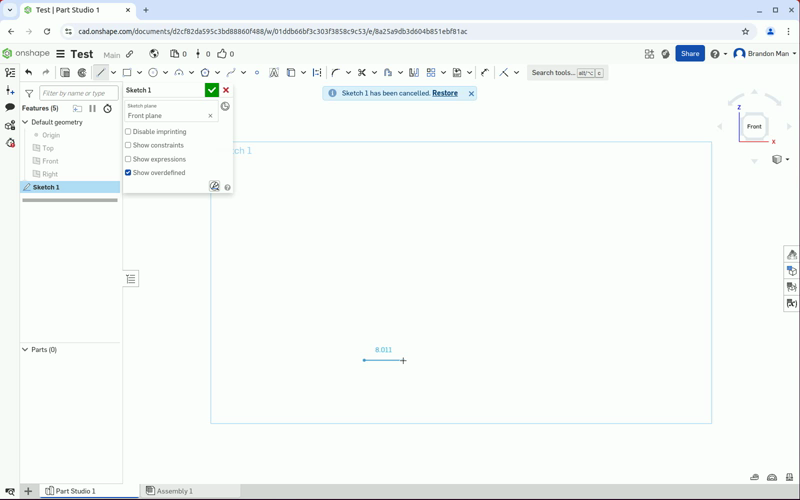
key_up(shift)
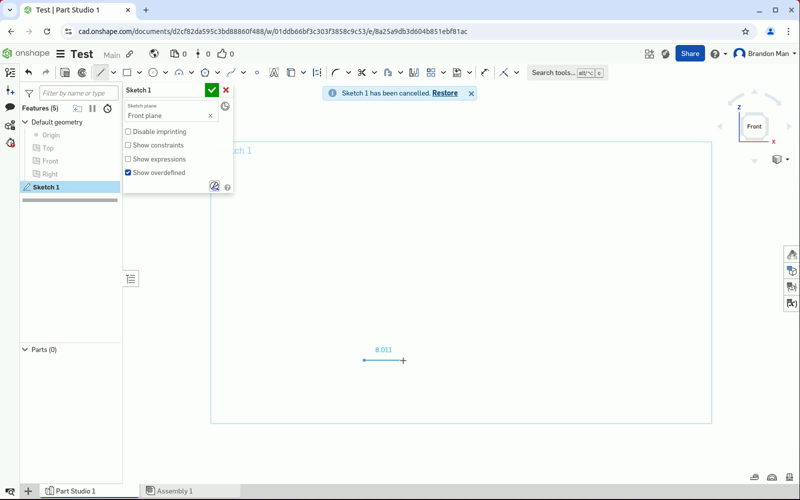
key_down(shift)
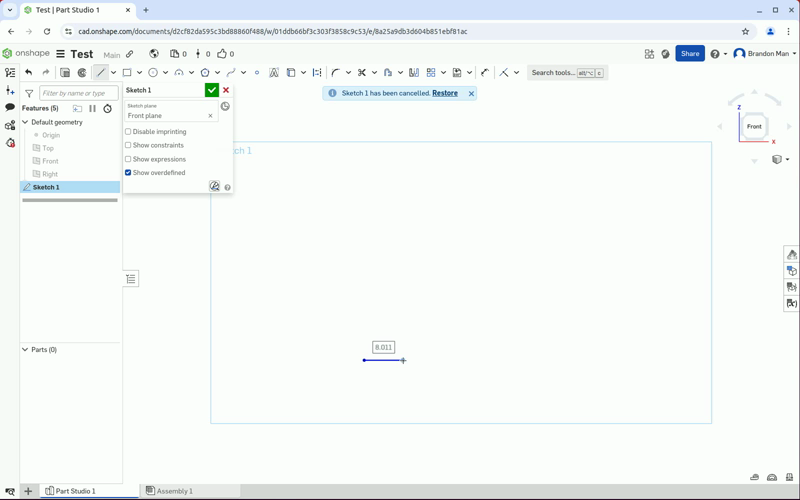
mouse_move(403, 250)
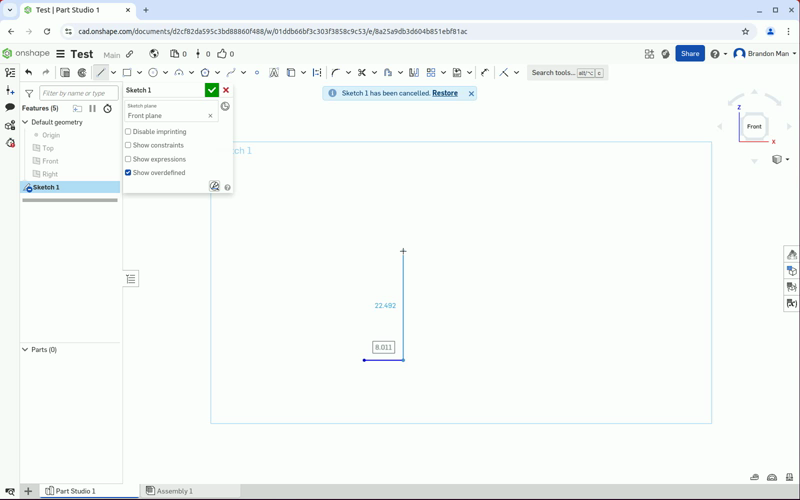
click(403, 250)
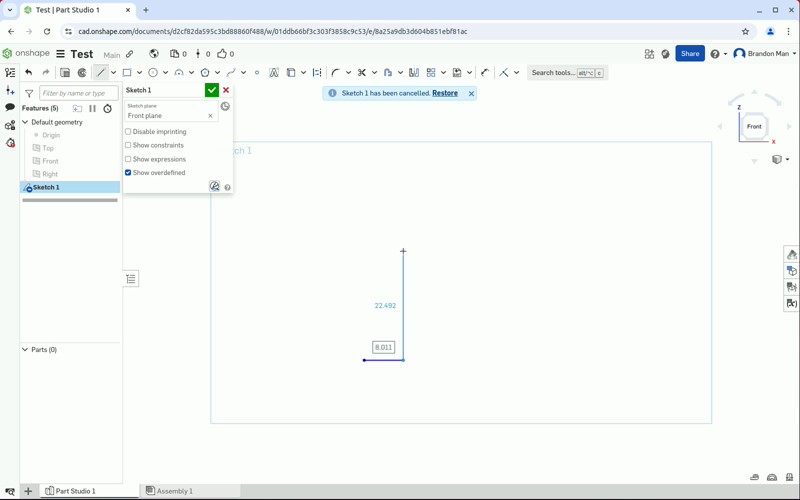
key_up(shift)
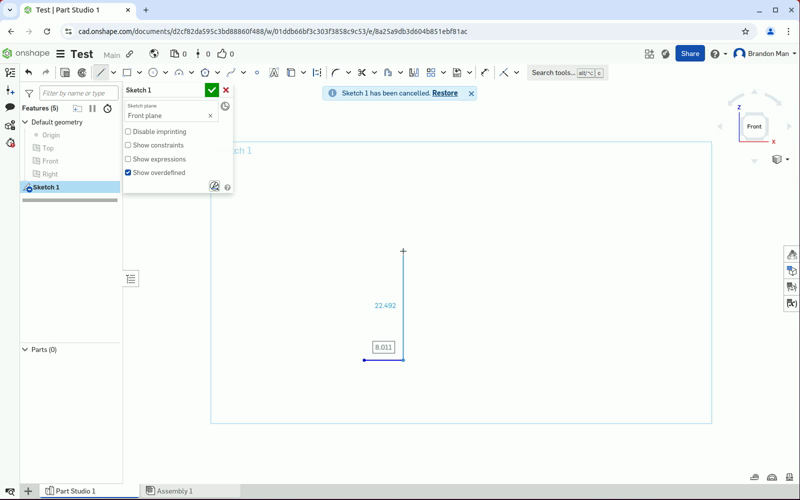
key(esc)
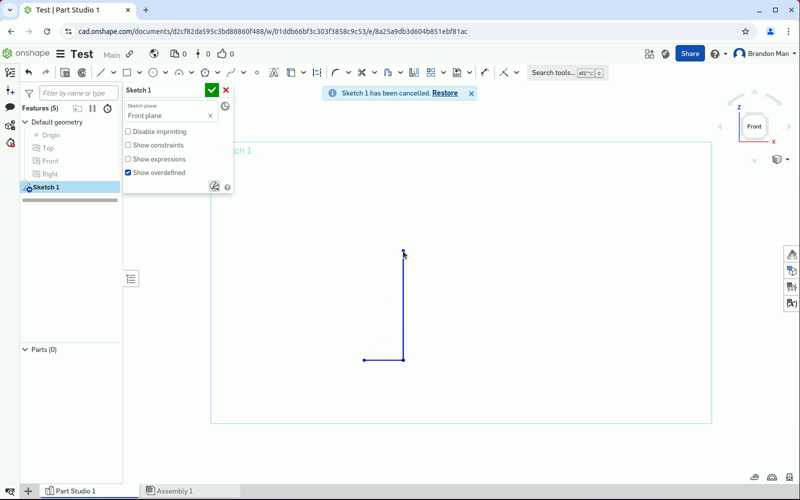
key(a)
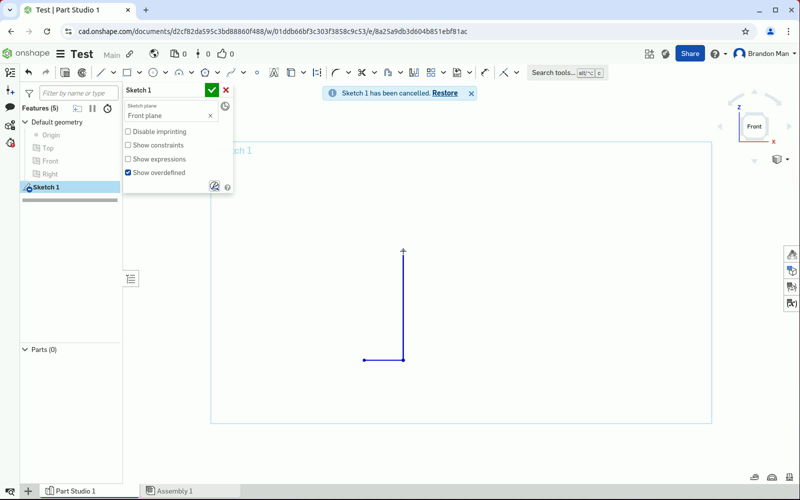
mouse_move(403, 250)
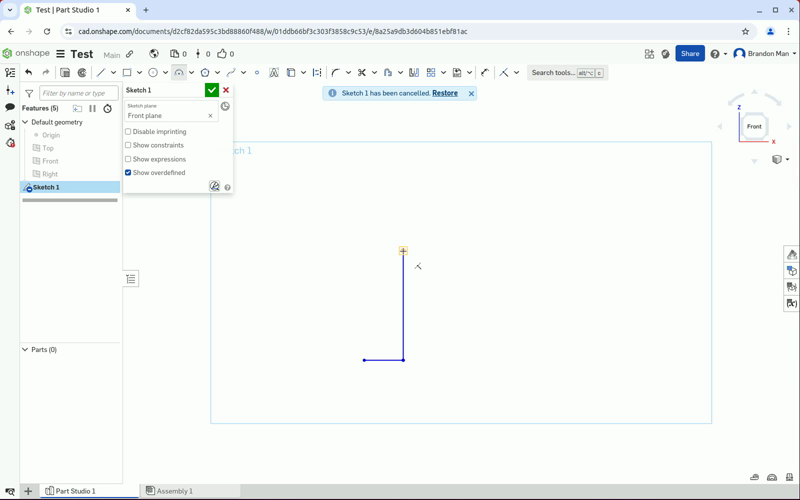
click(403, 250)
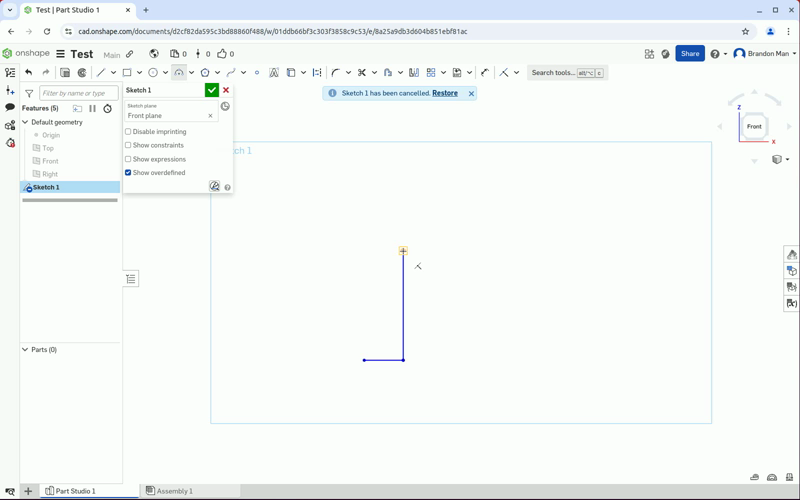
key_down(shift)
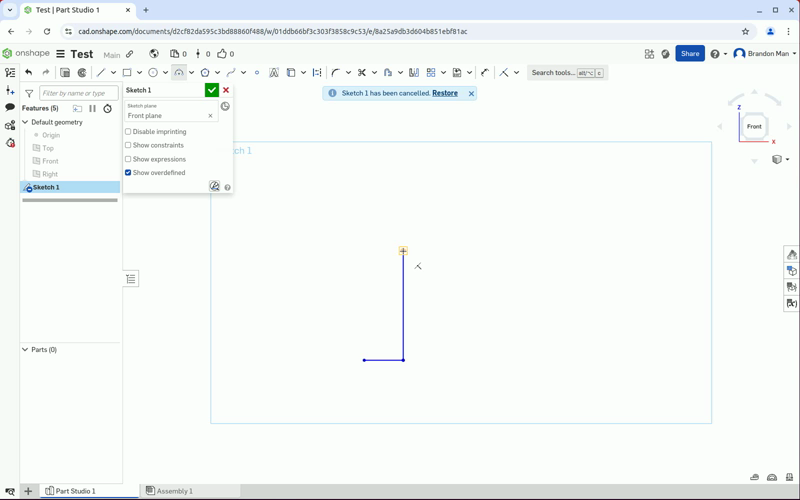
mouse_move(364, 177)
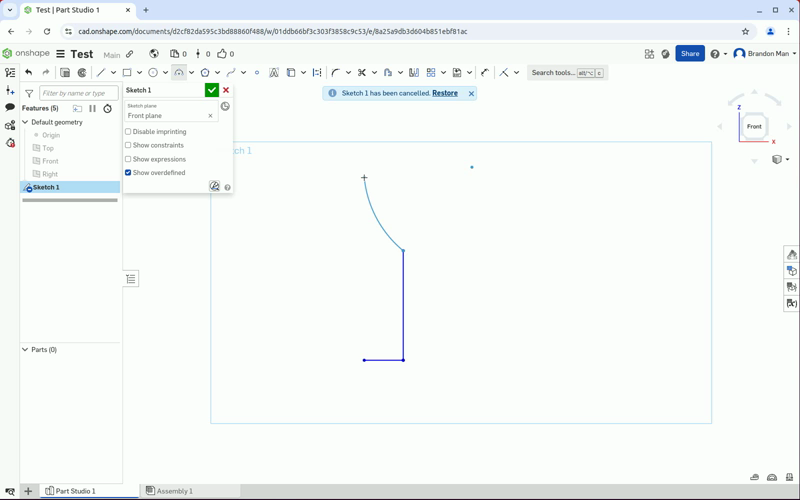
click(364, 177)
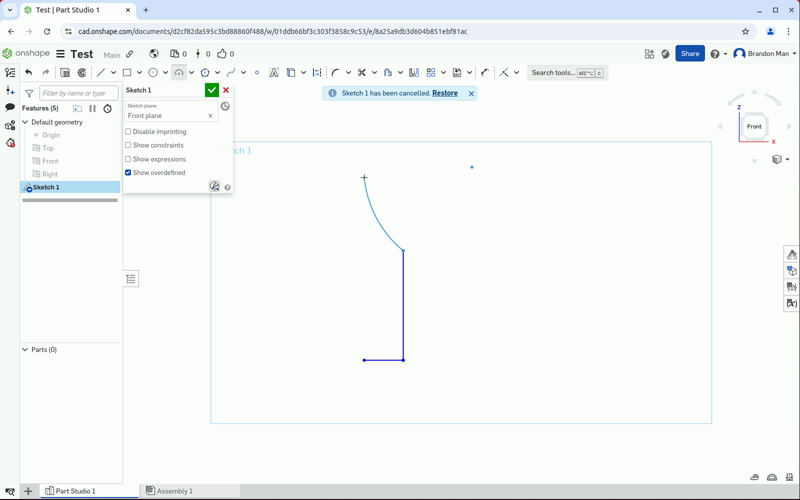
mouse_move(392, 209)
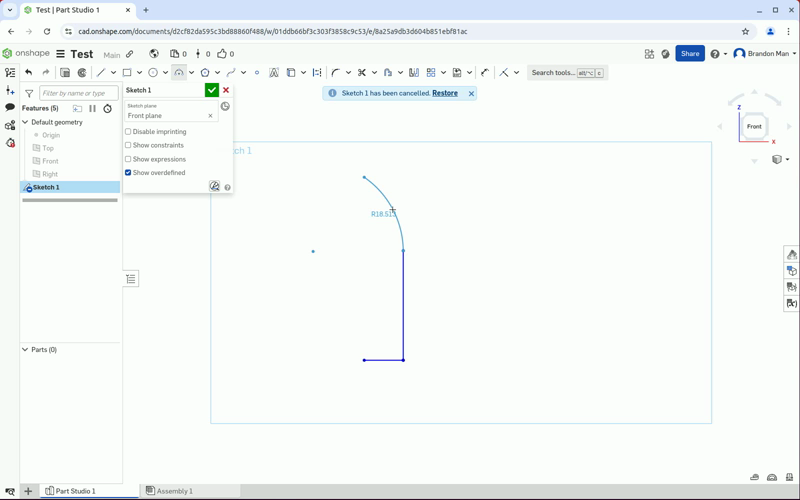
click(392, 209)
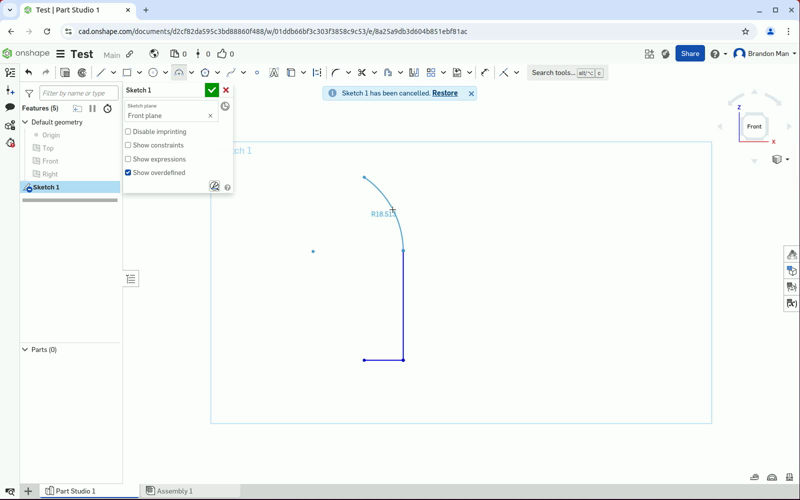
key_up(shift)
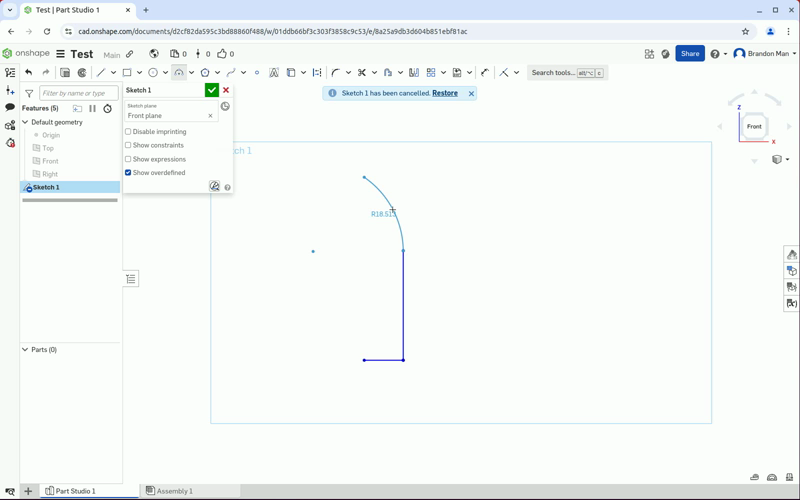
key(esc)
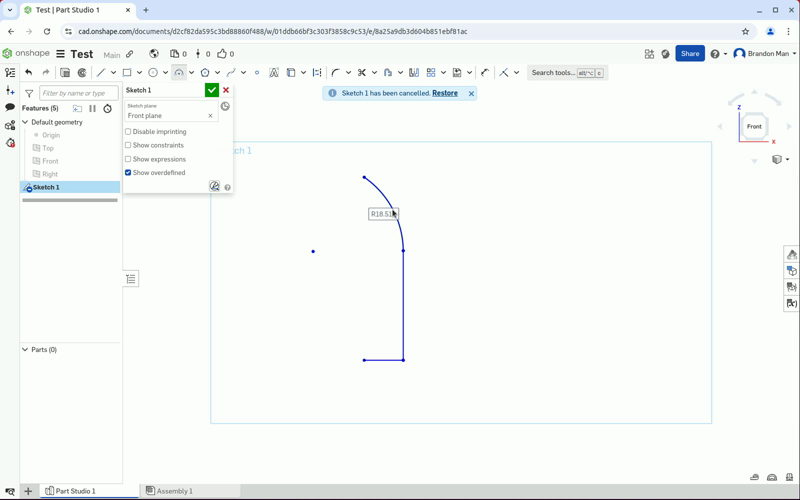
key(l)
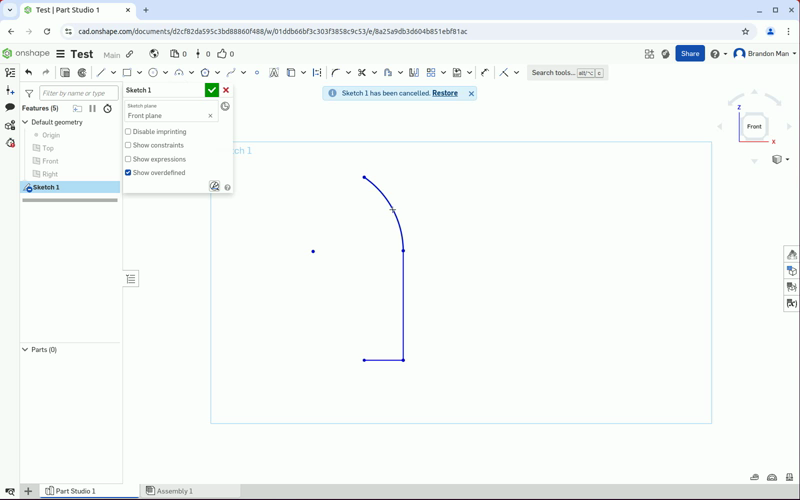
mouse_move(364, 177)
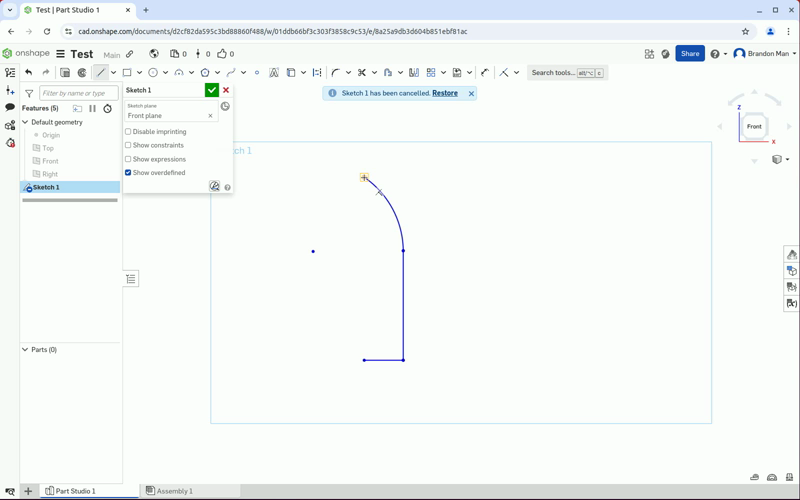
click(364, 177)
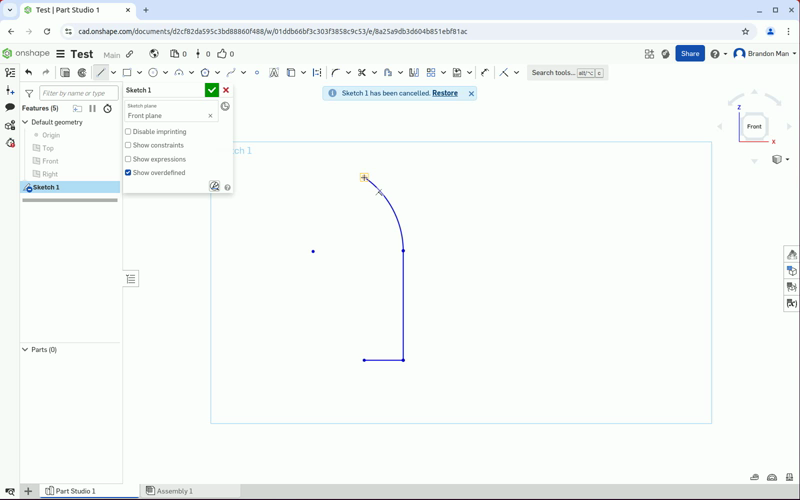
key_down(shift)
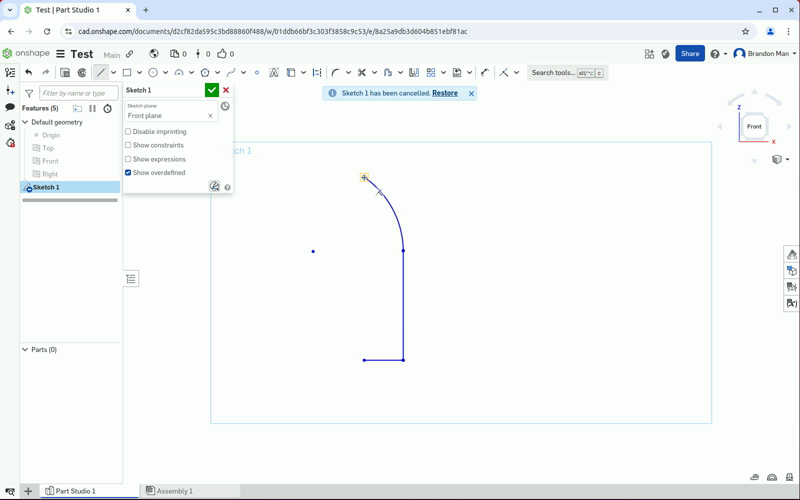
mouse_move(364, 360)
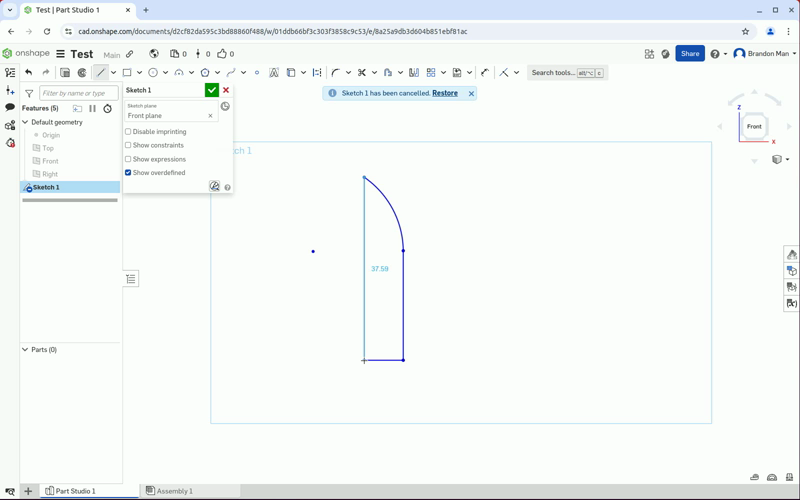
key_up(shift)
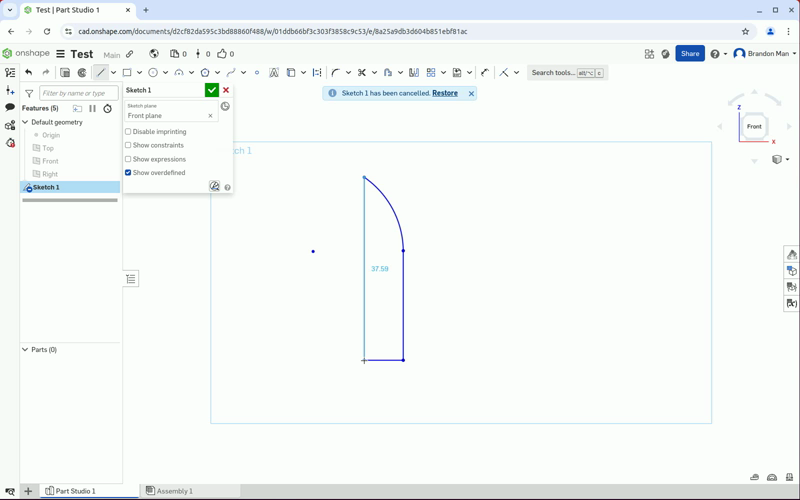
click(364, 360)
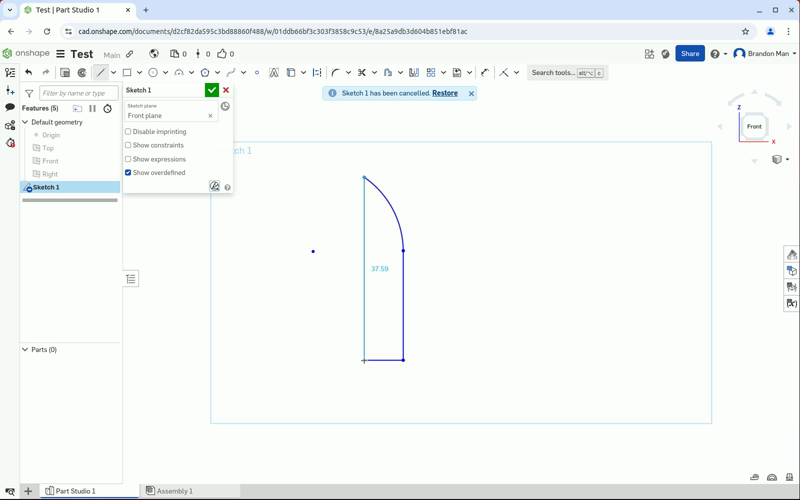
key(esc)
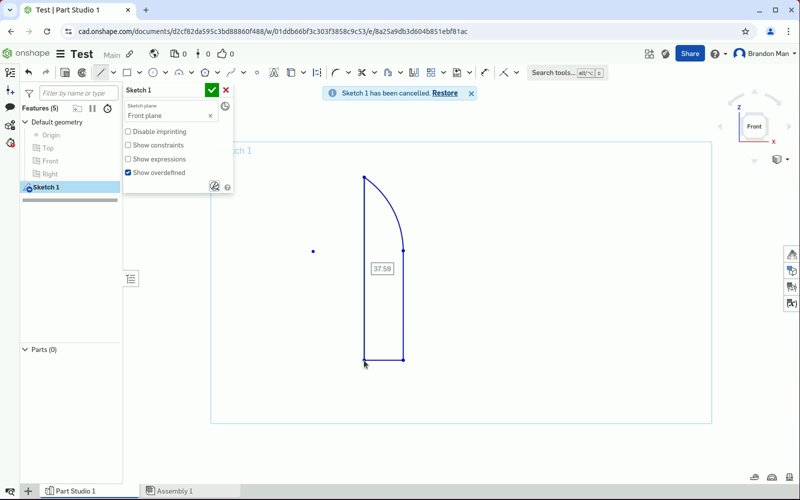
mouse_move(397, 284)
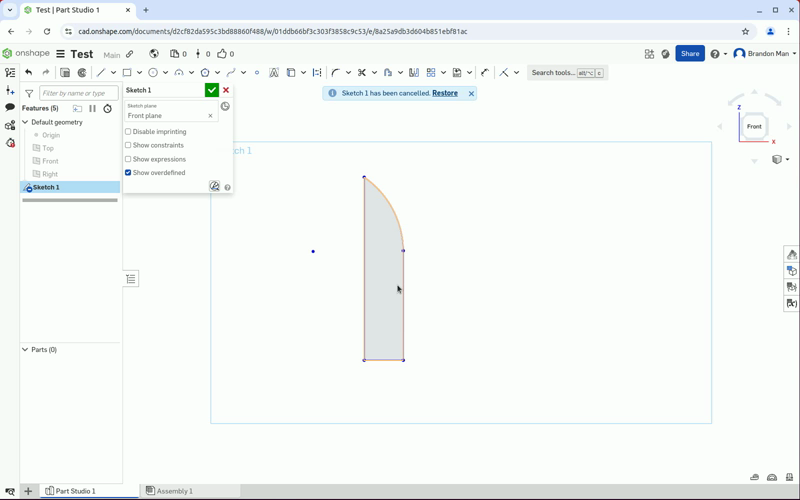
click(397, 284)
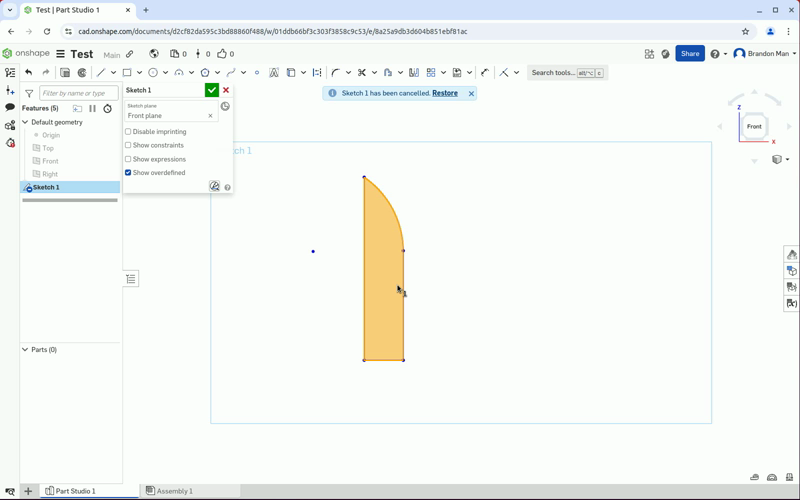
mouse_move(73, 352)
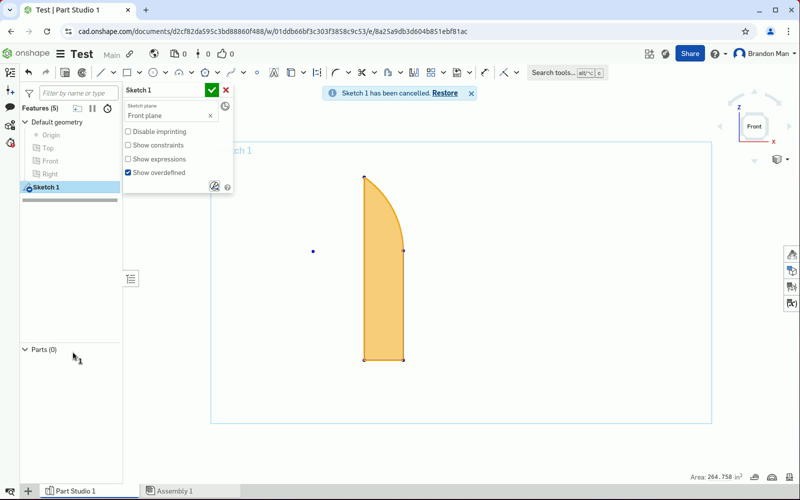
key(shift+y)
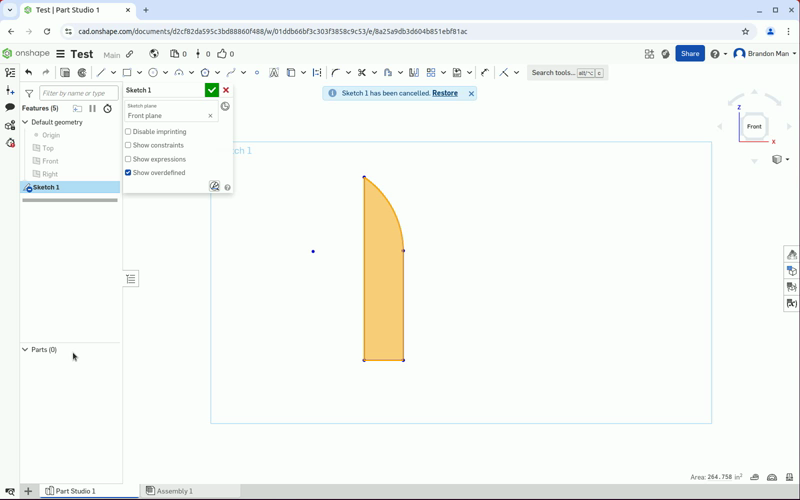
key(shift+e)
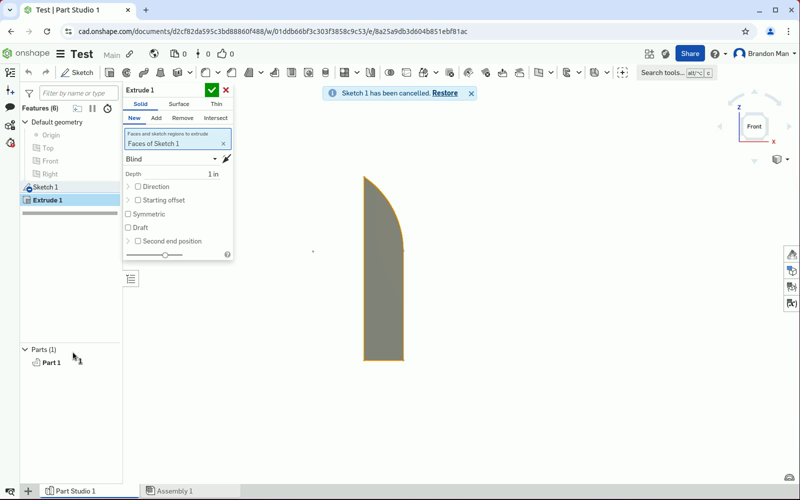
mouse_move(143, 106)
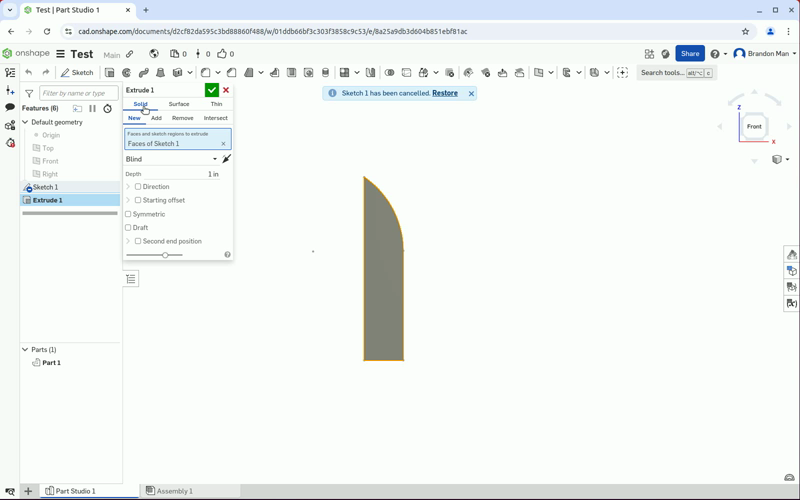
click(143, 106)
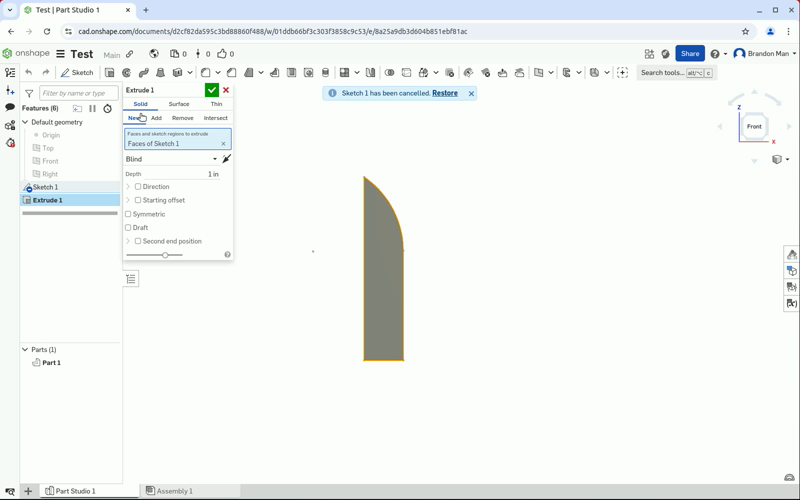
mouse_move(137, 120)
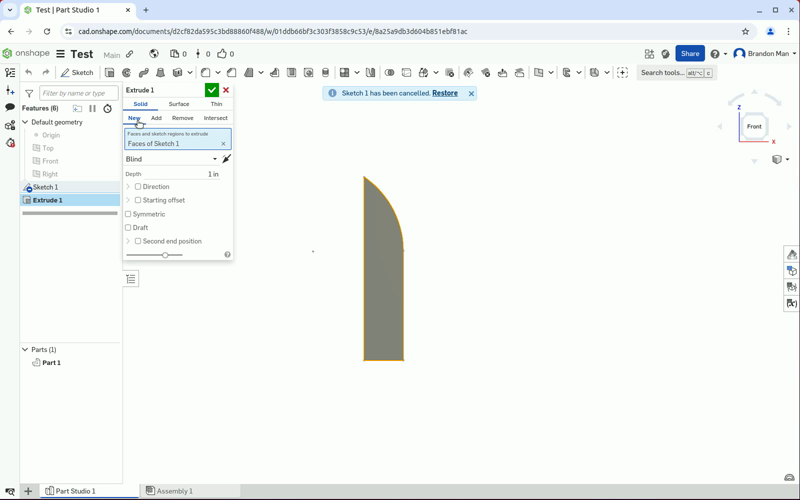
click(137, 120)
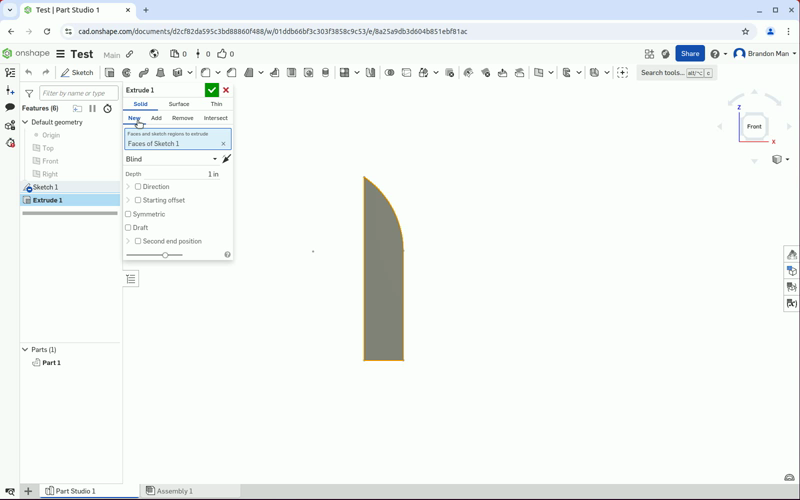
key(tab, 4)
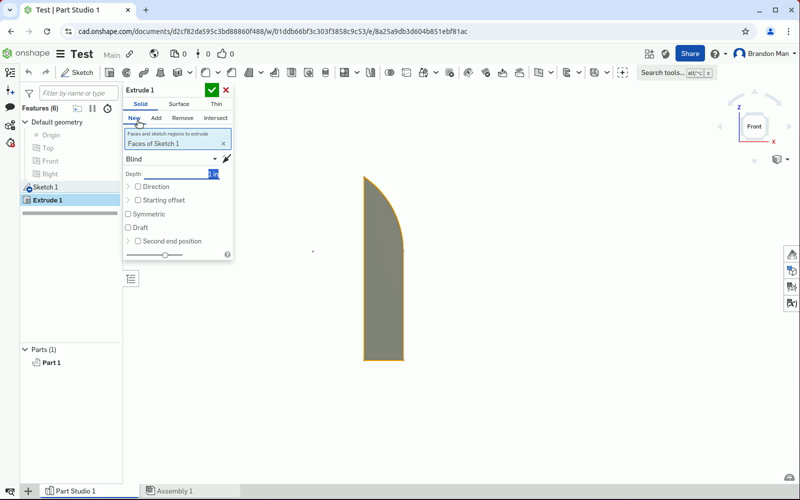
text(23.108)
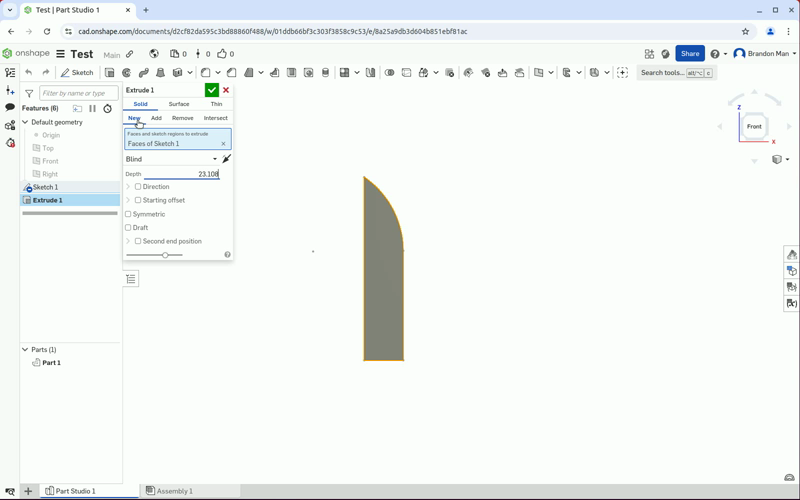
key(enter)
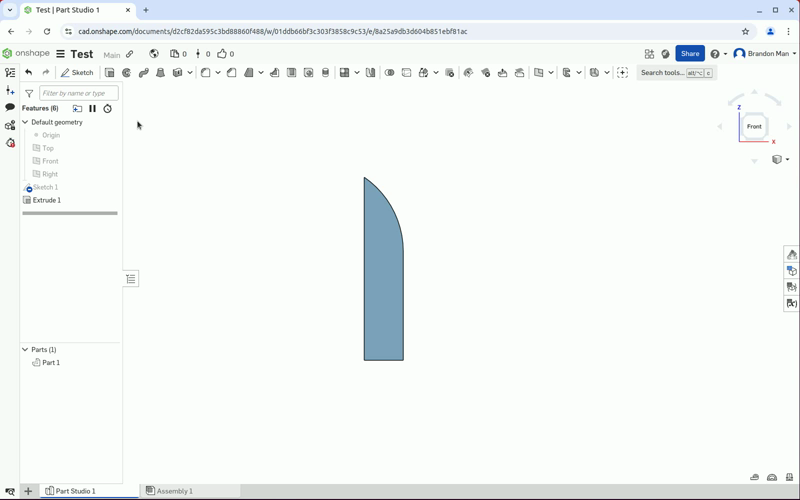
key(shift+h)
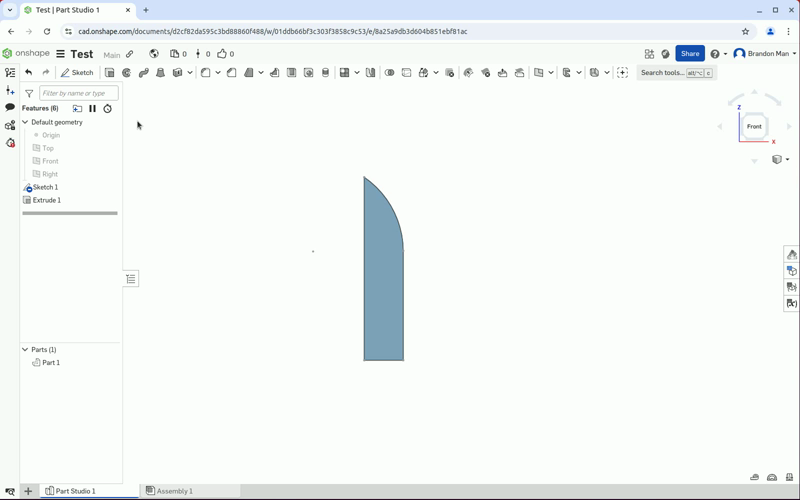
key(shift+h)
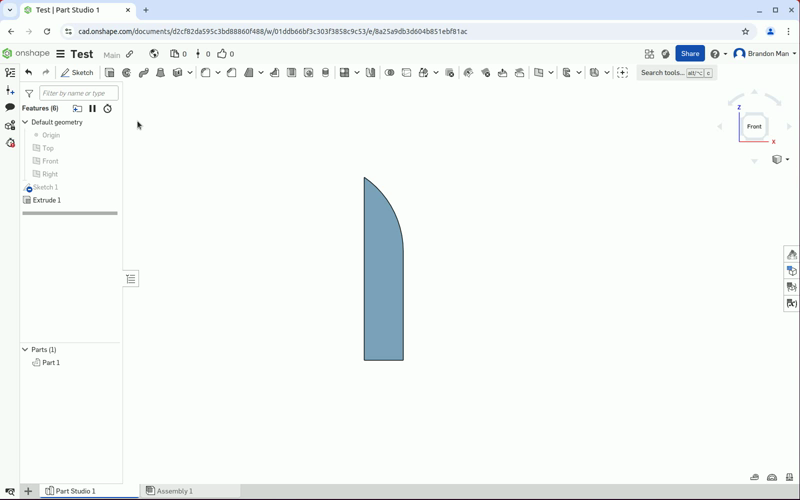
mouse_move(73, 189)
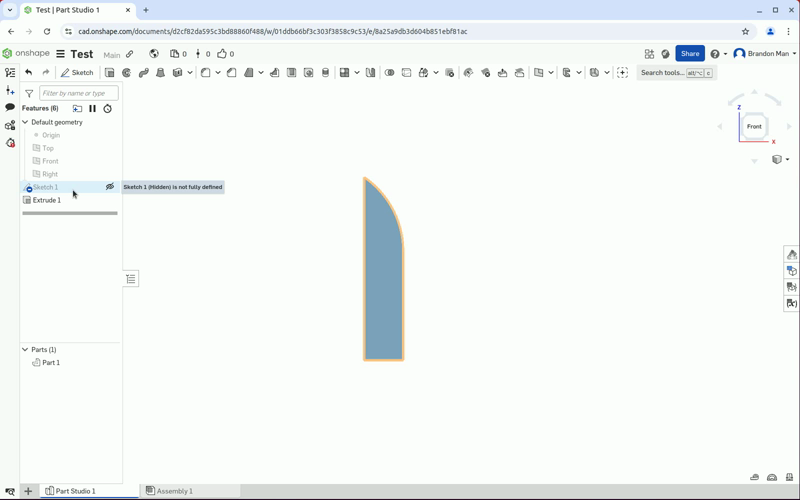
click(73, 189)
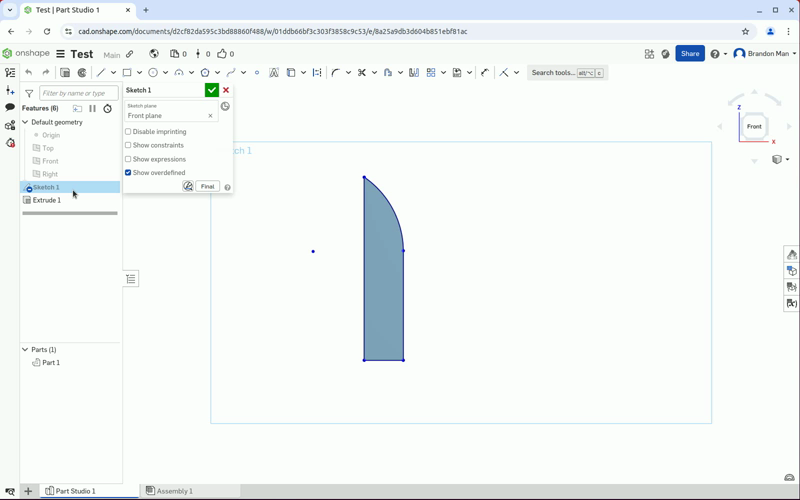
mouse_move(229, 92)
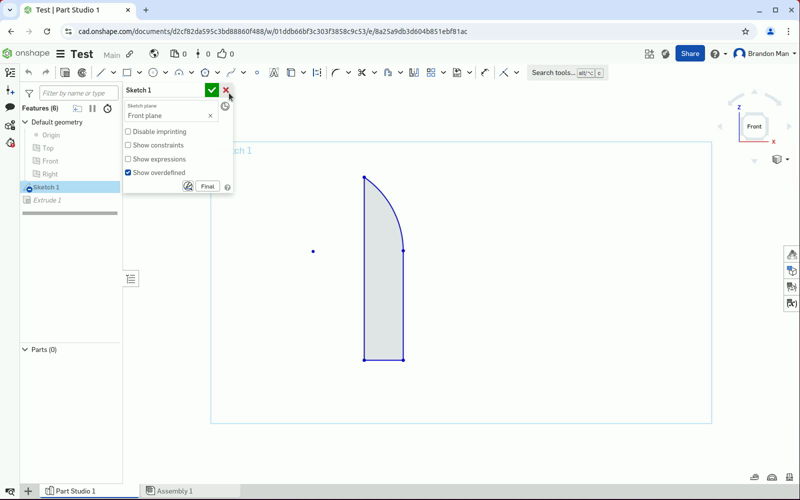
click(229, 92)
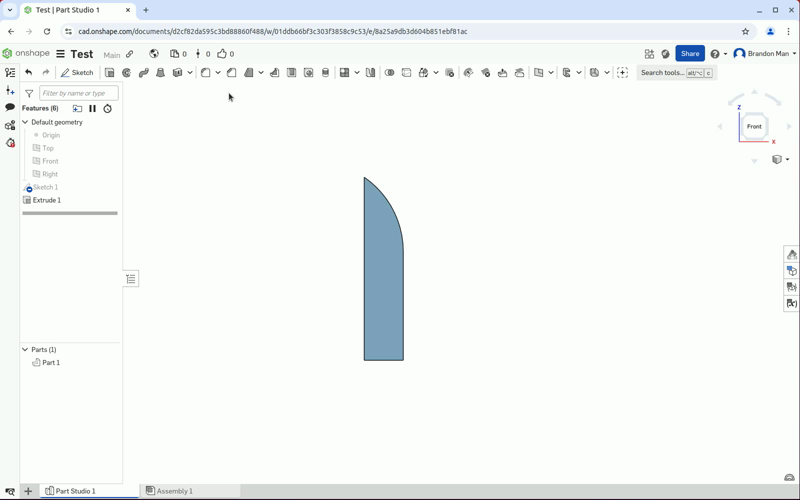
mouse_move(541, 75)
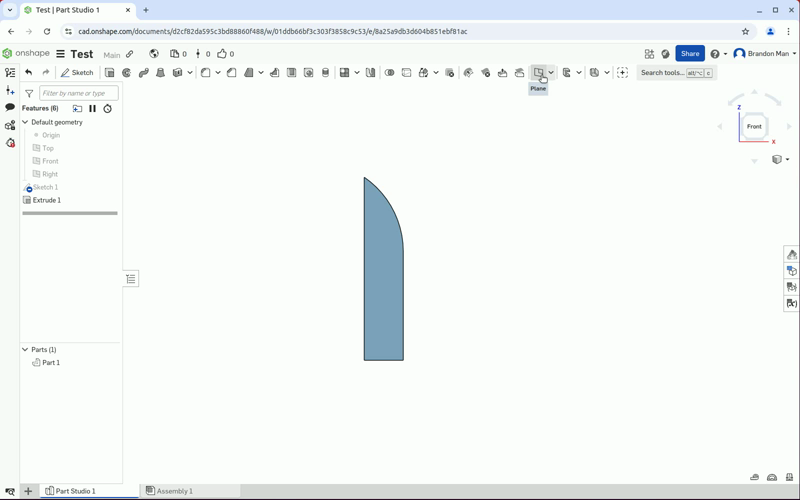
click(541, 75)
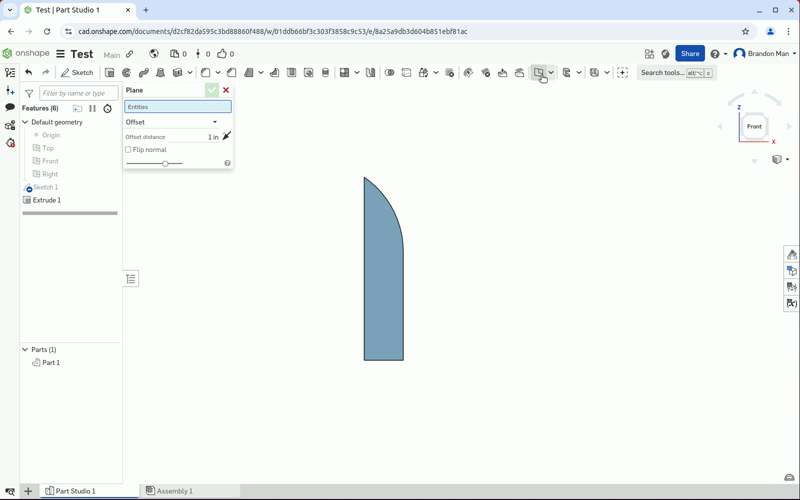
mouse_move(73, 163)
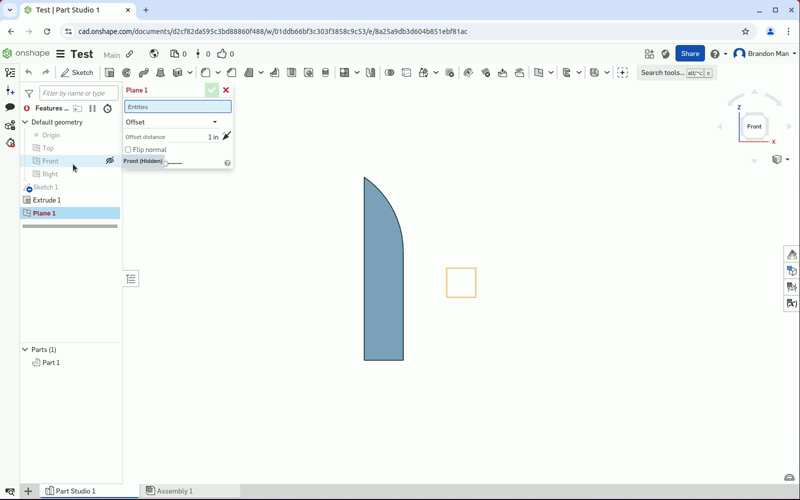
click(73, 163)
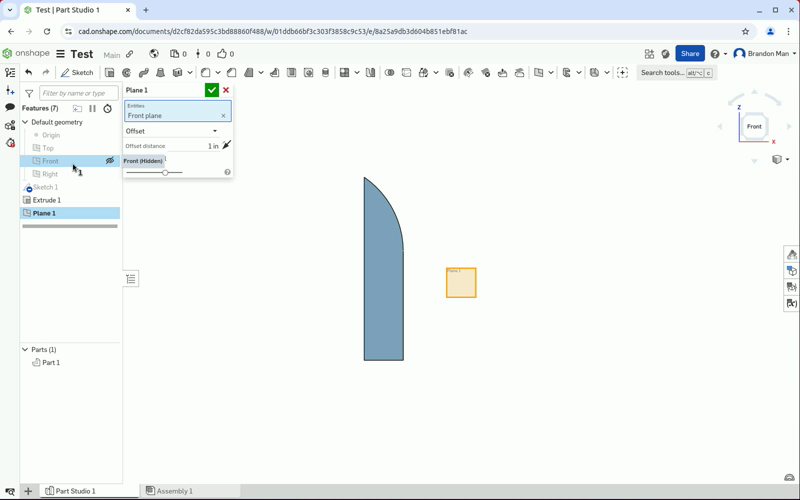
key(tab, 2)
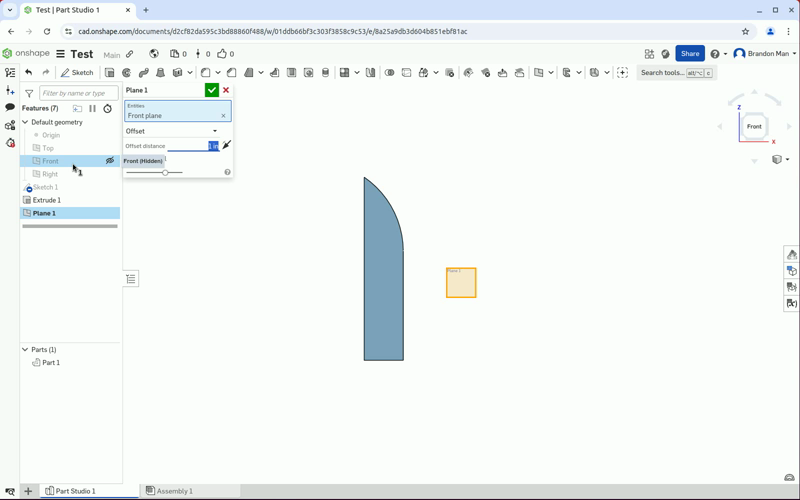
text(23.108)
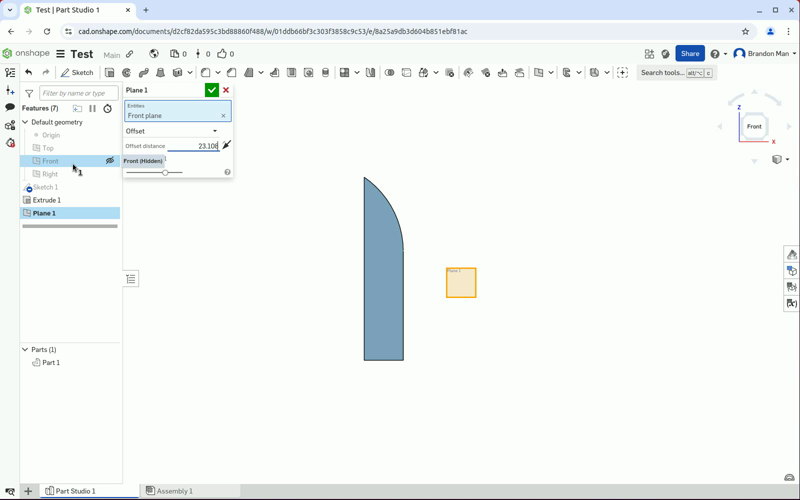
key(enter, 2)
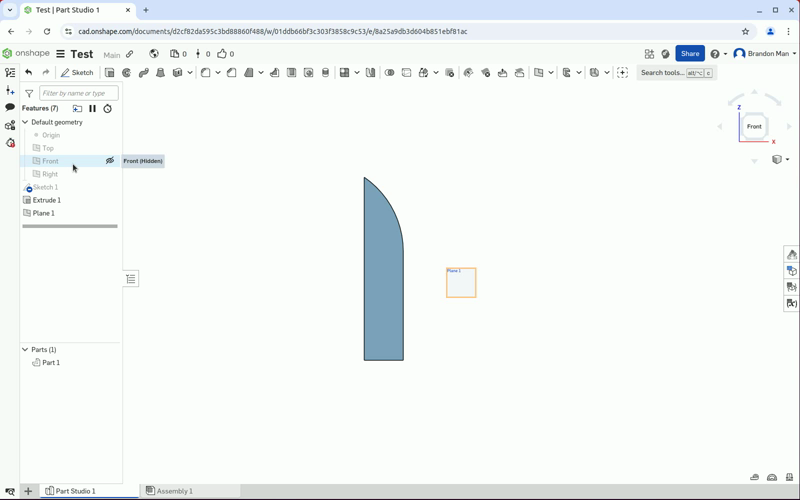
key(shift+s)
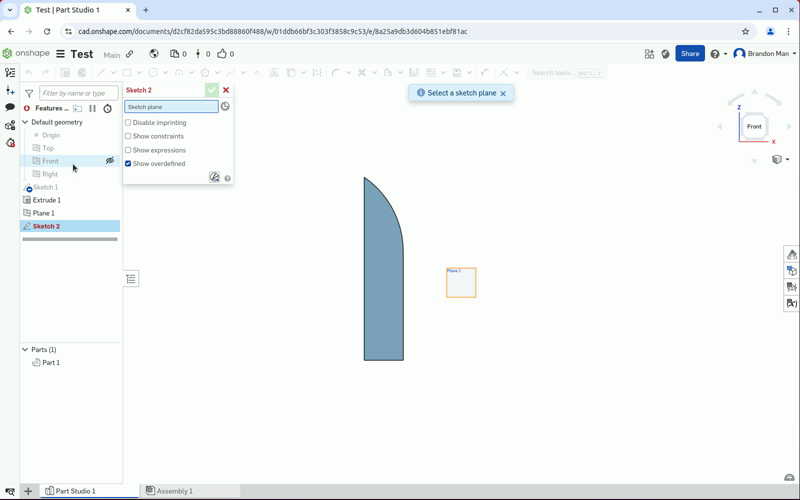
mouse_move(73, 215)
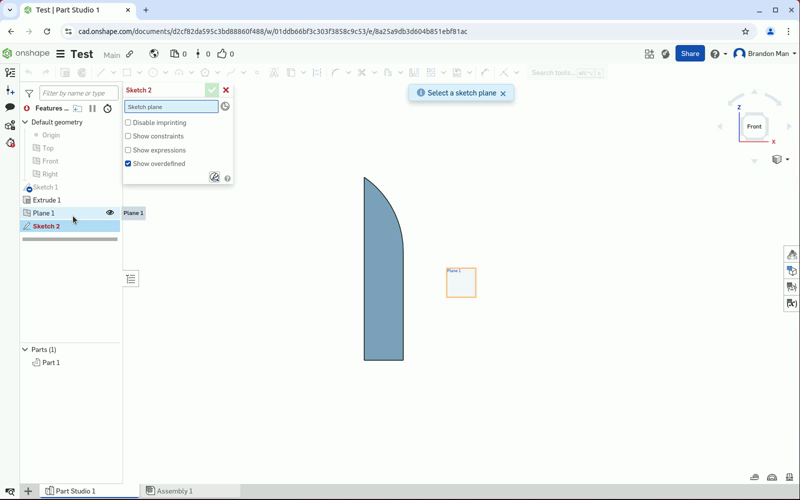
click(73, 215)
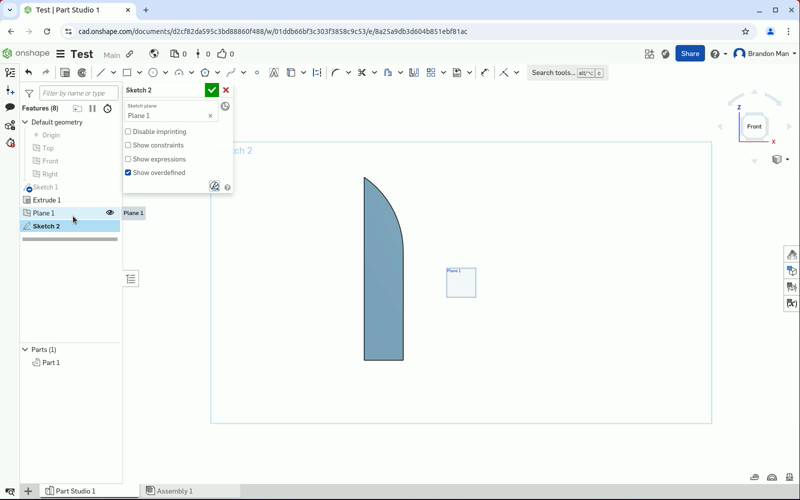
mouse_move(73, 352)
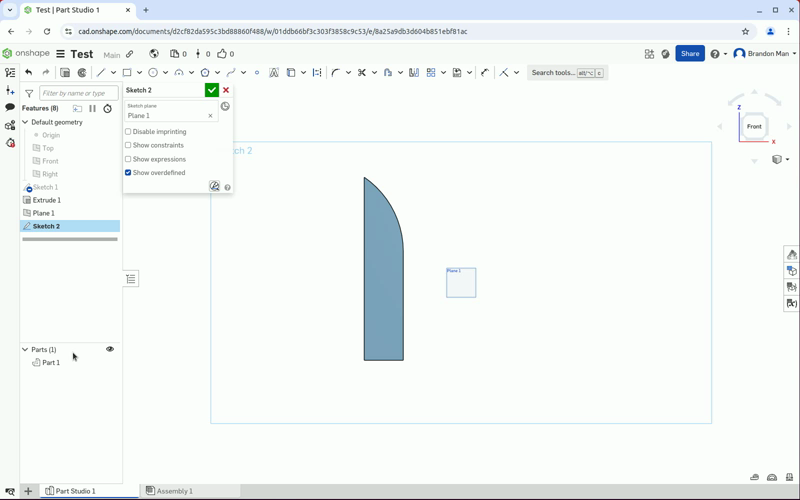
key(y)
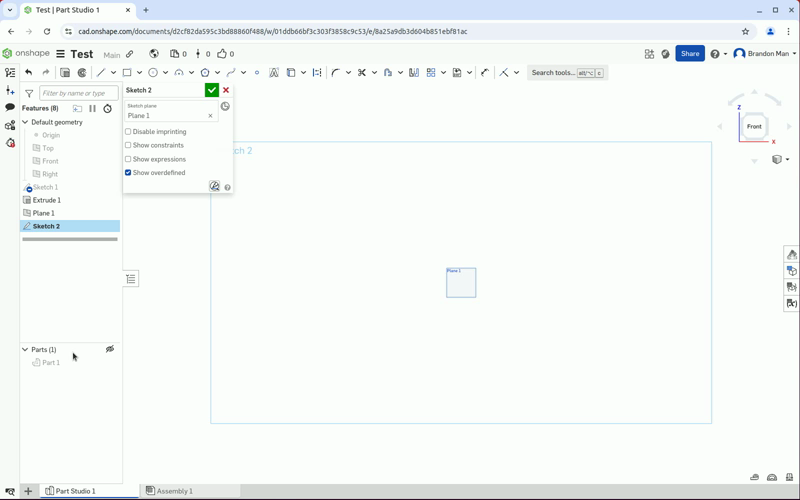
key(c)
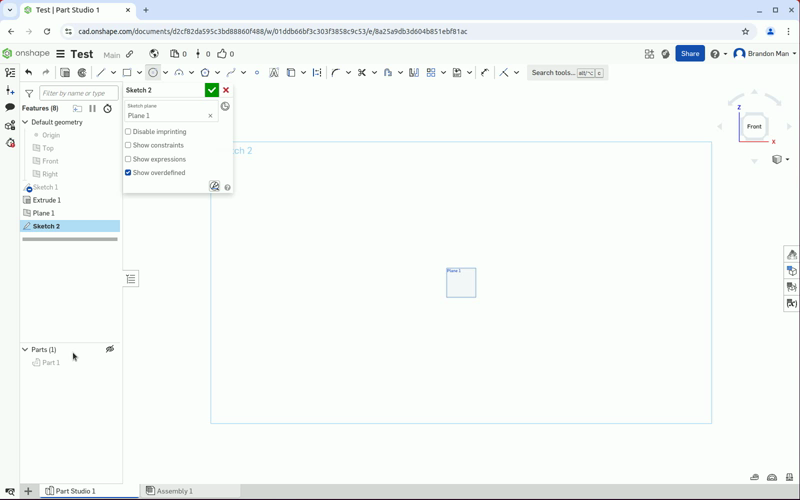
key_down(shift)
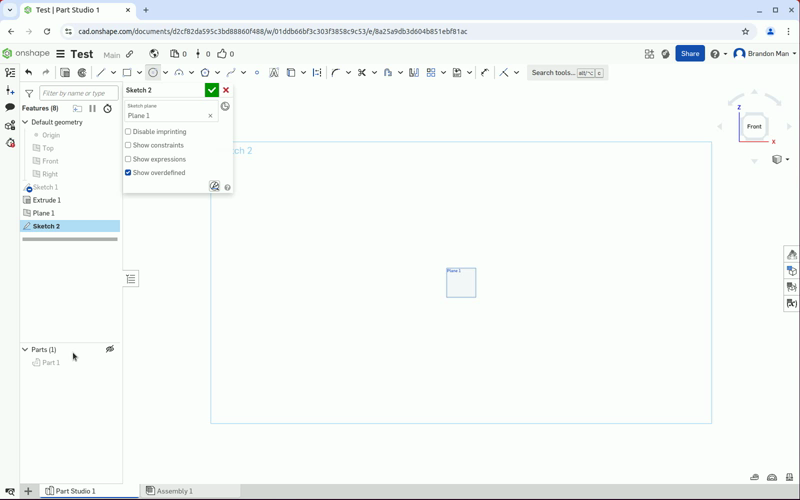
mouse_move(385, 237)
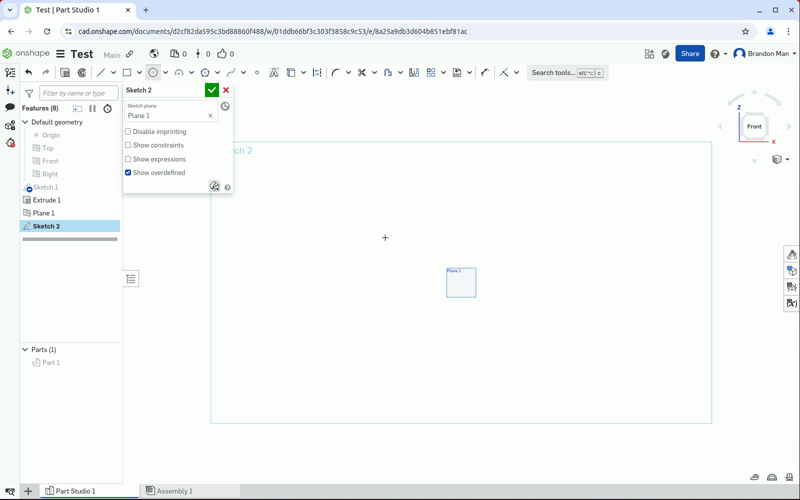
click(385, 237)
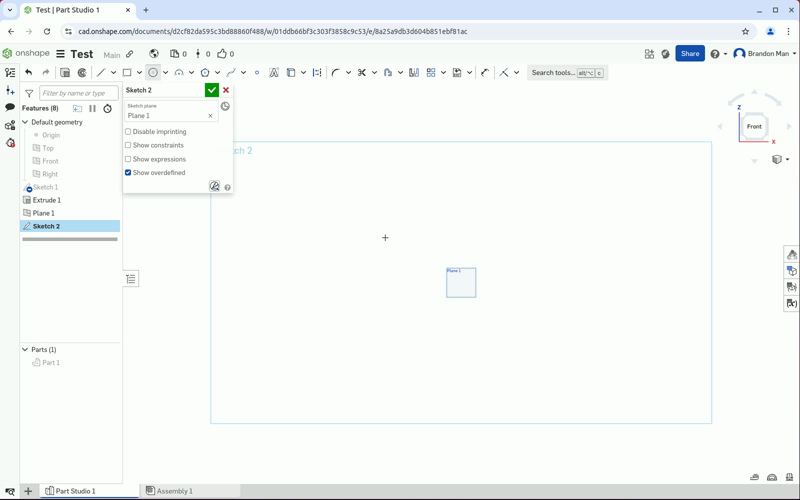
key_up(shift)
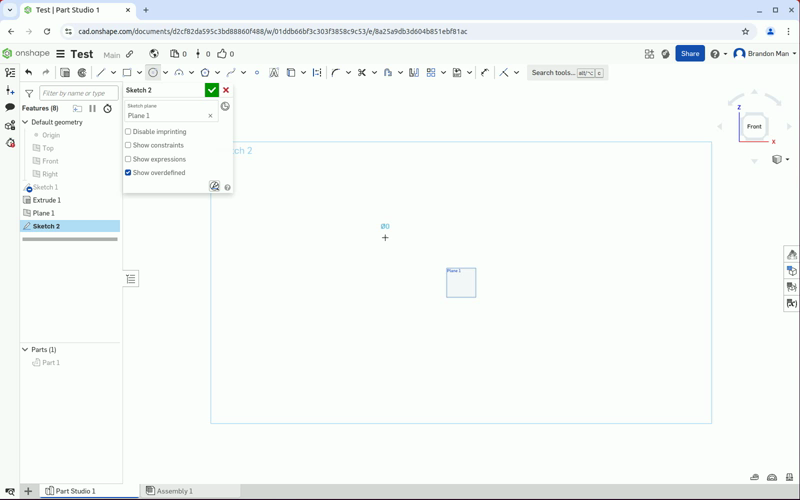
mouse_move(397, 237)
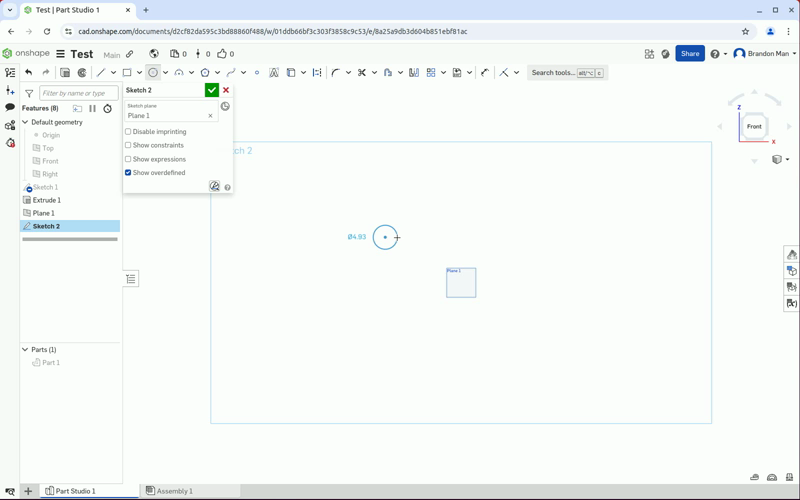
click(397, 237)
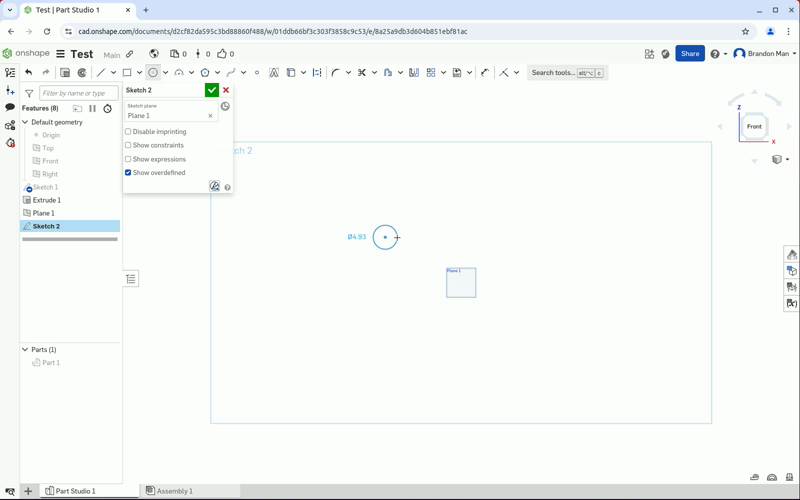
key(esc)
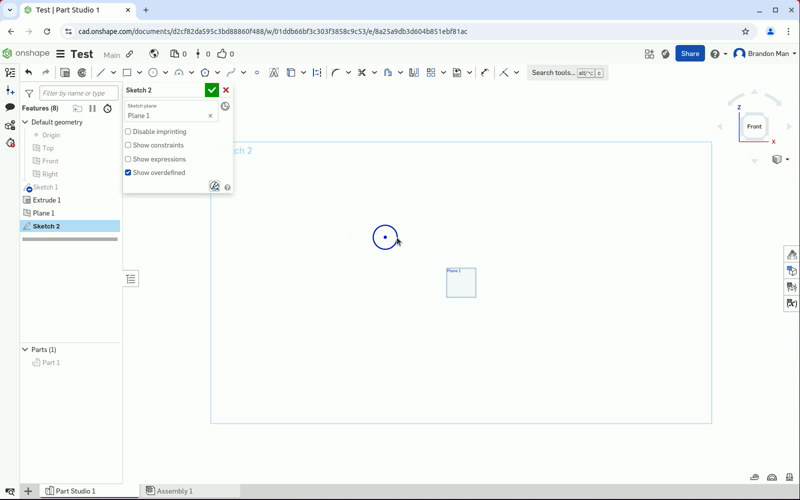
mouse_move(382, 229)
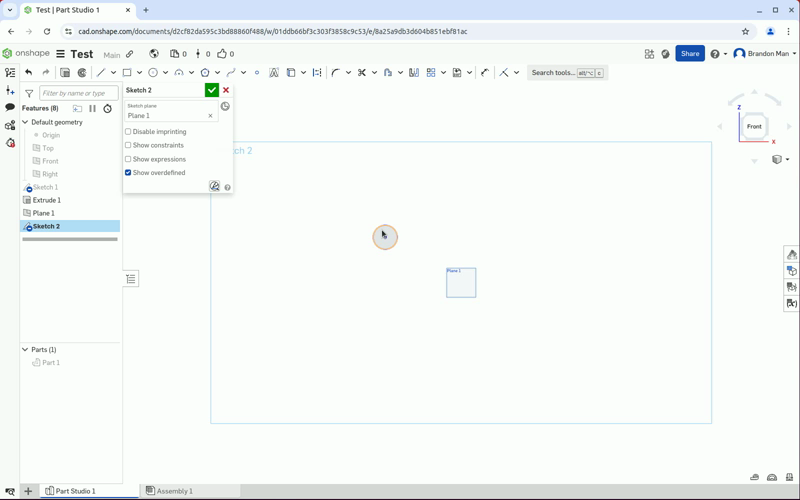
scroll(6)
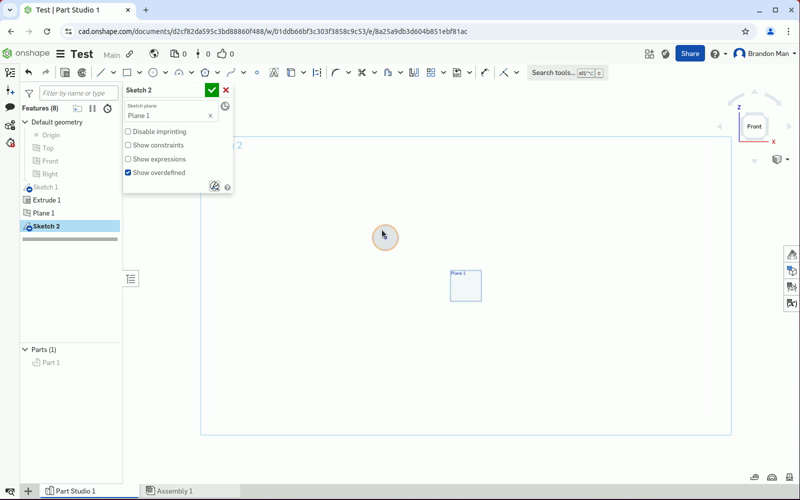
scroll(6)
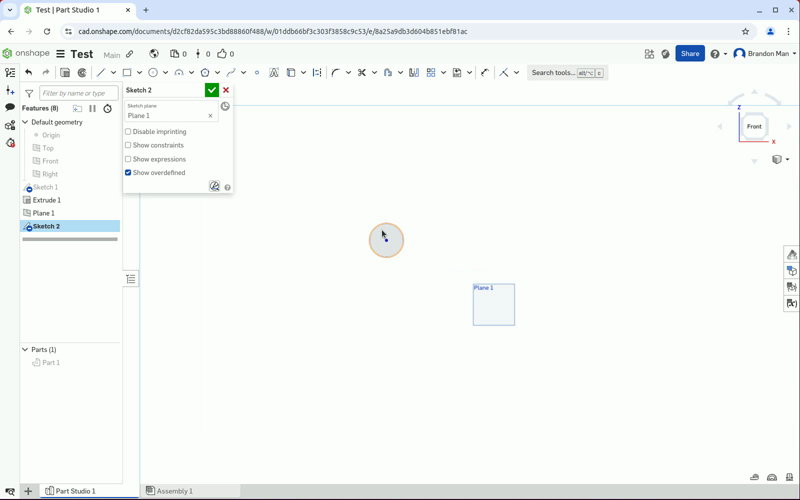
scroll(6)
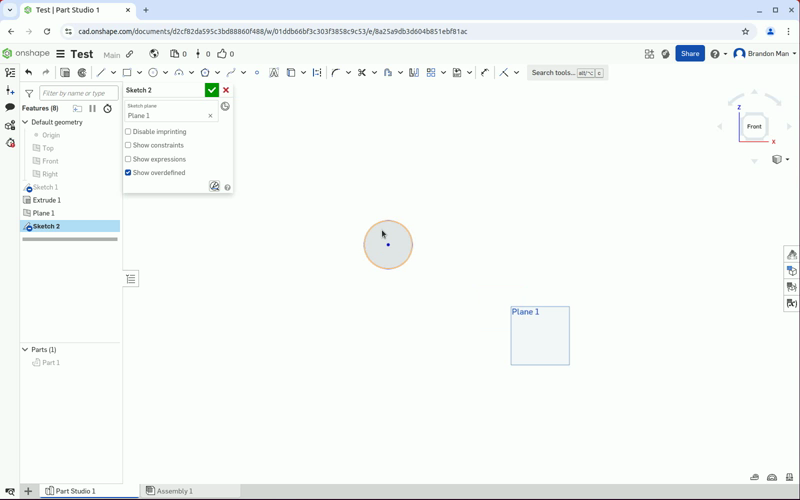
scroll(6)
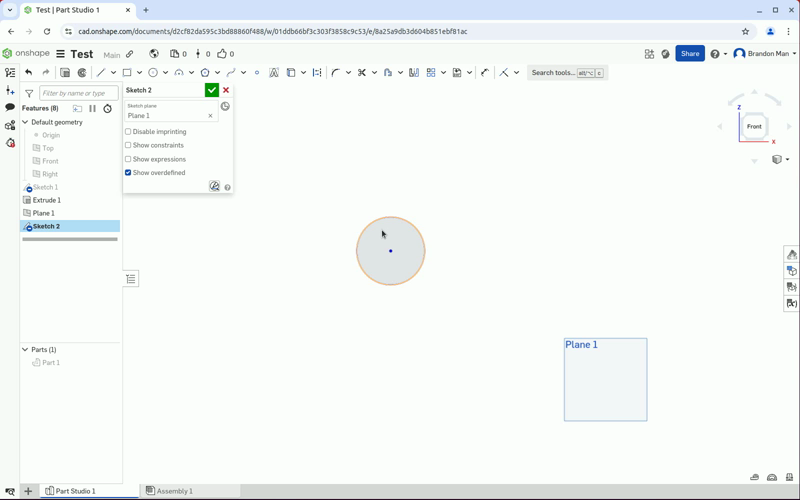
scroll(6)
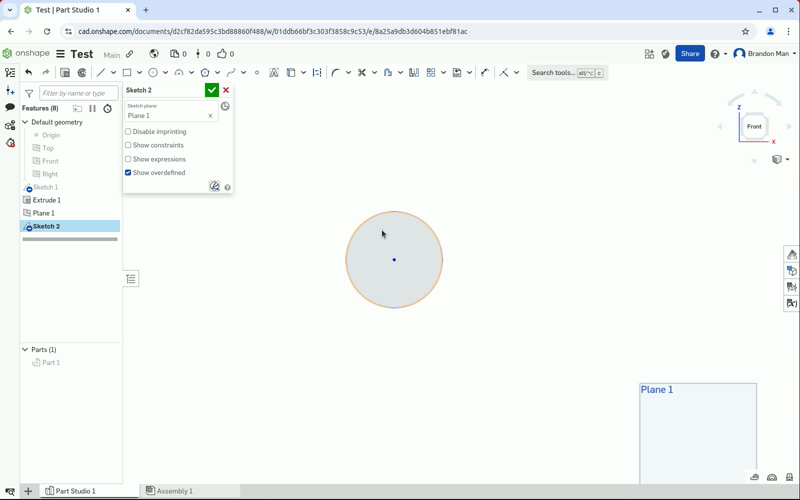
scroll(6)
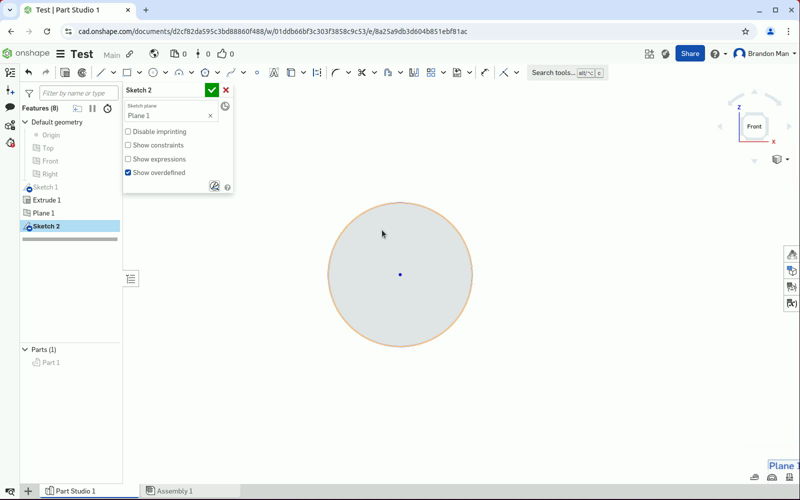
scroll(6)
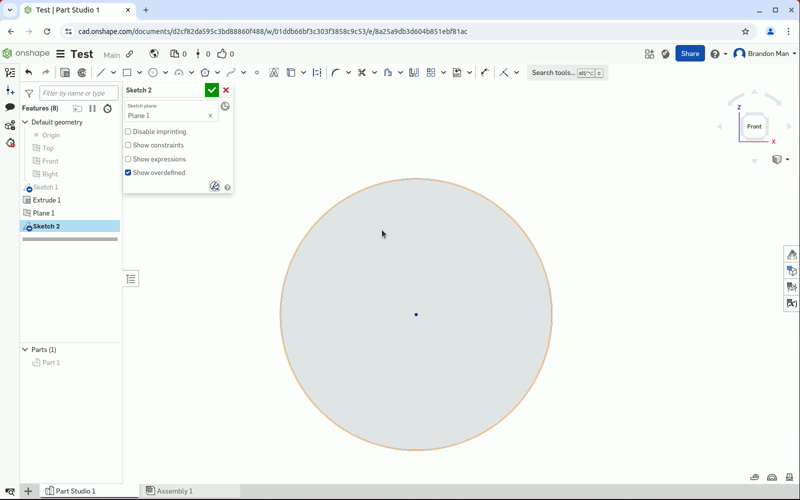
click(382, 229)
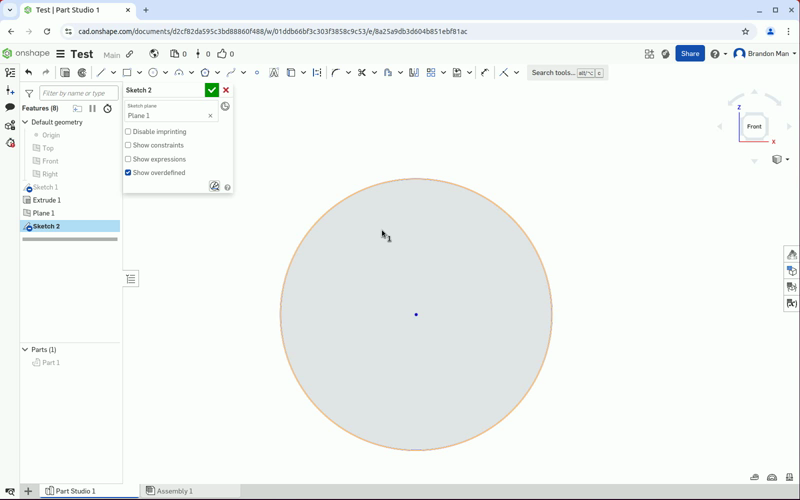
scroll(-6)
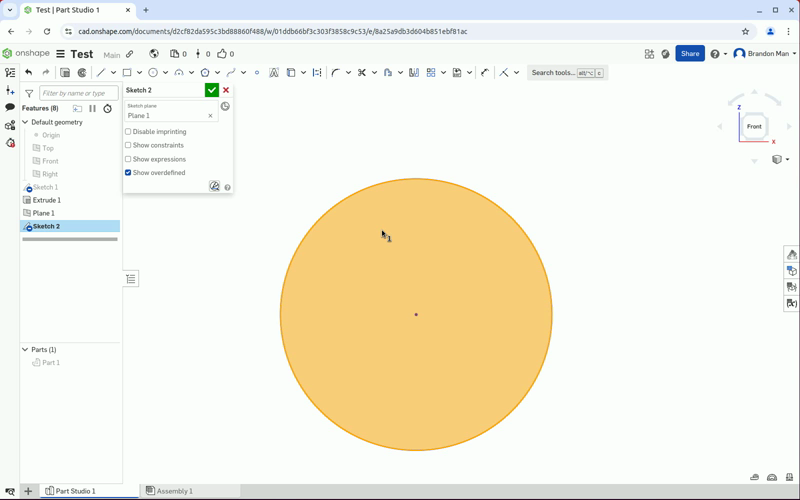
scroll(-6)
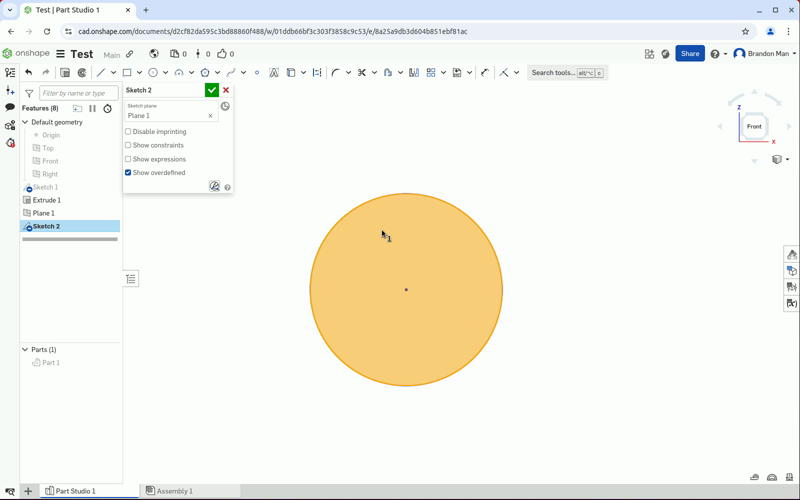
scroll(-6)
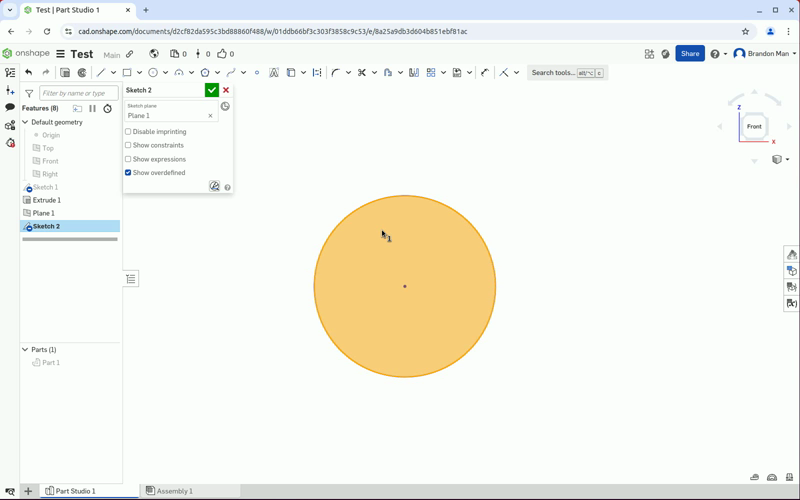
scroll(-6)
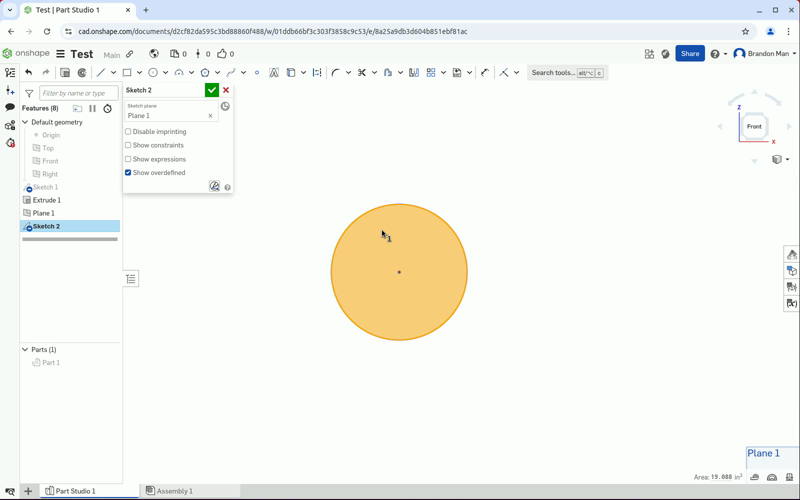
scroll(-6)
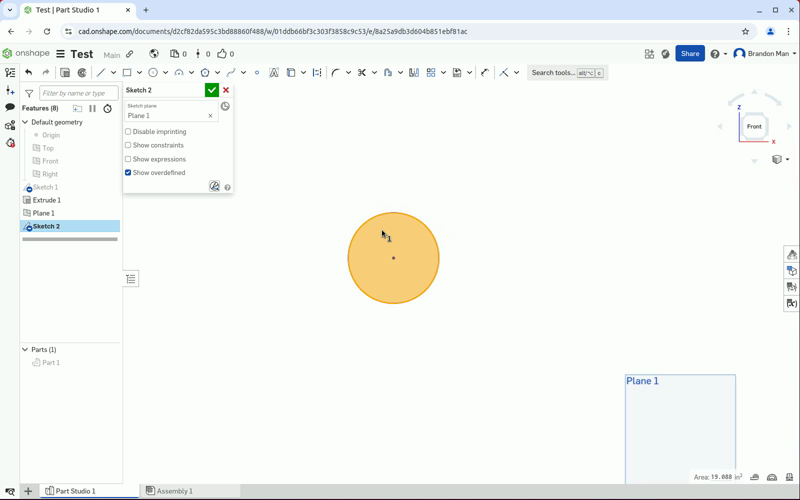
scroll(-6)
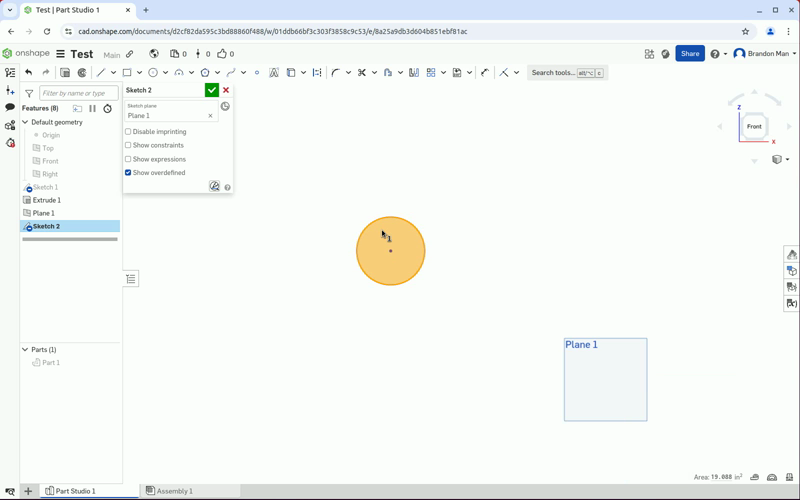
scroll(-6)
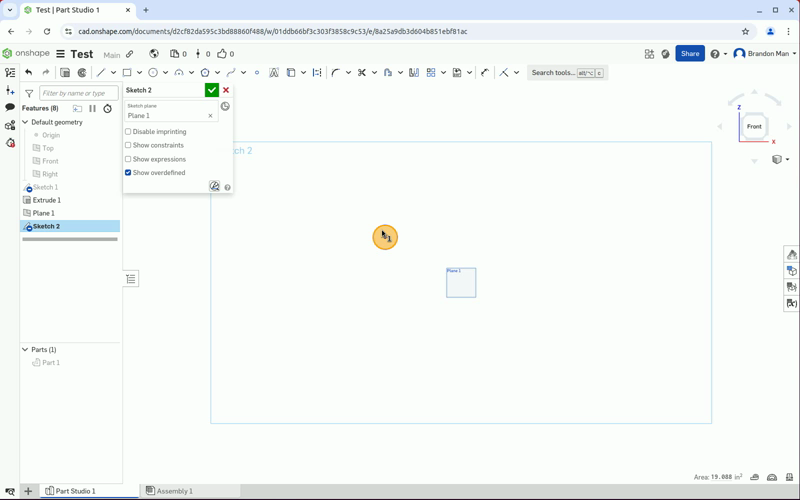
mouse_move(73, 352)
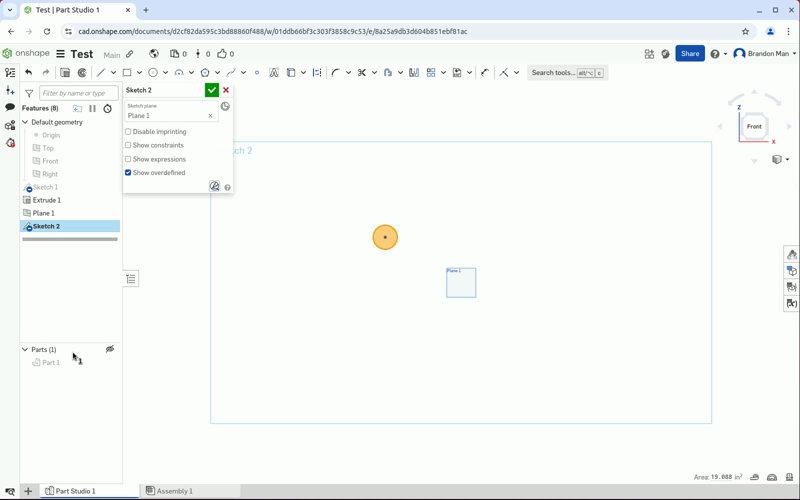
key(shift+y)
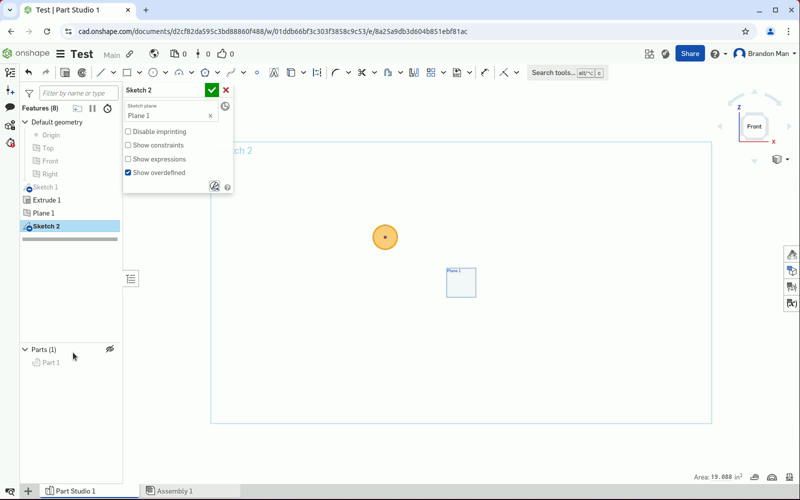
key(shift+e)
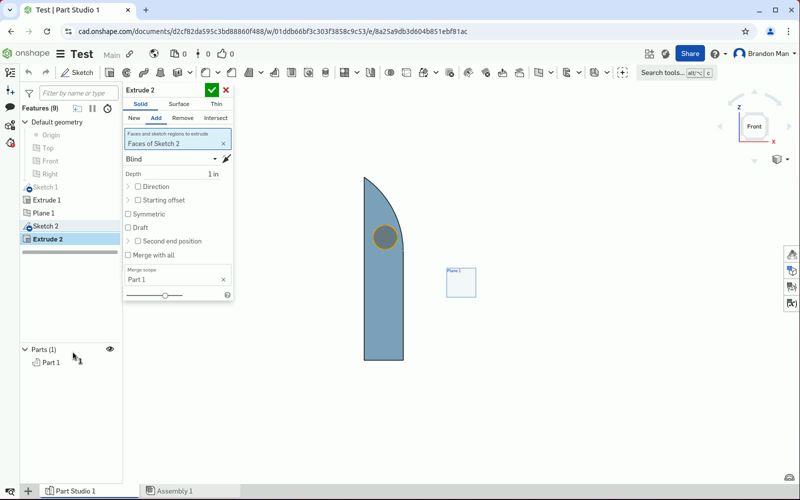
mouse_move(143, 106)
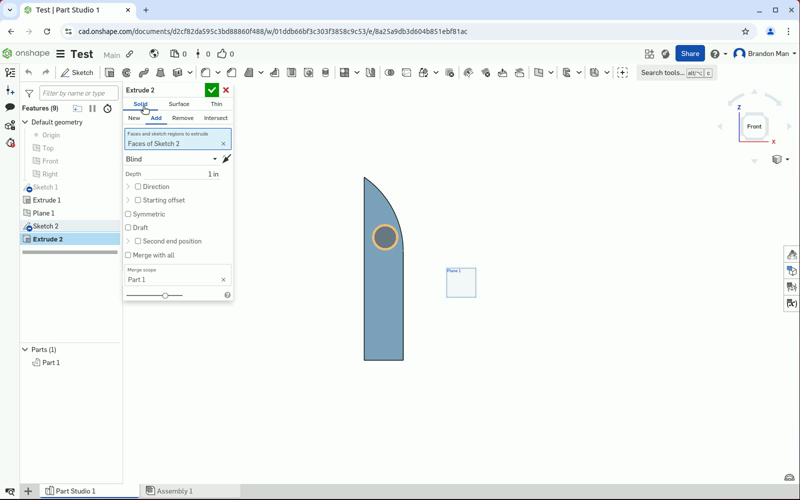
click(143, 106)
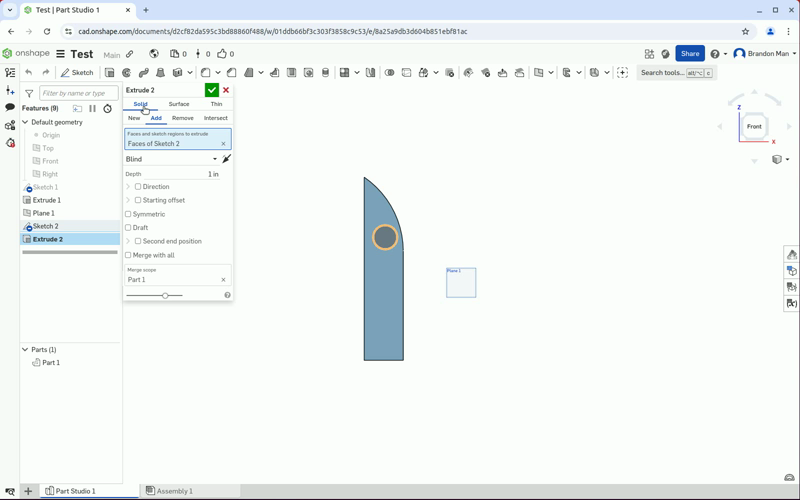
mouse_move(186, 120)
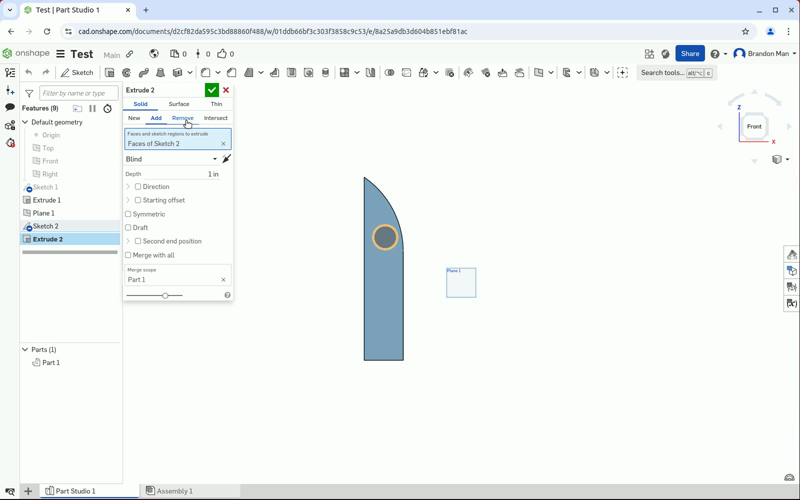
click(186, 120)
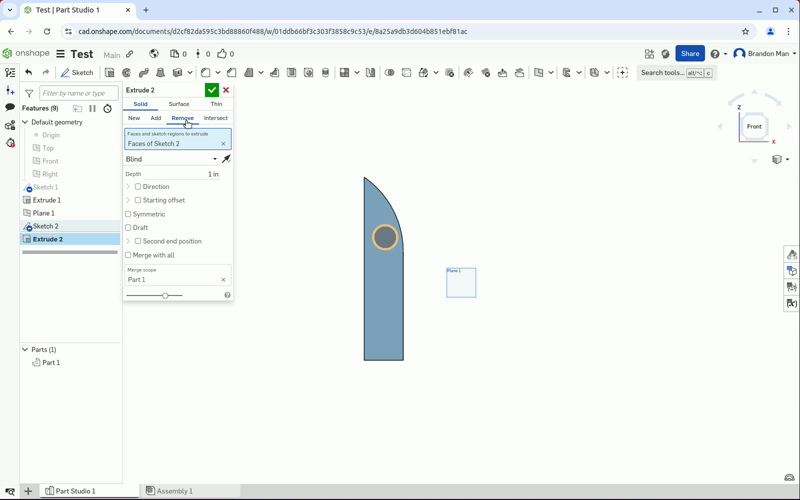
key(tab, 4)
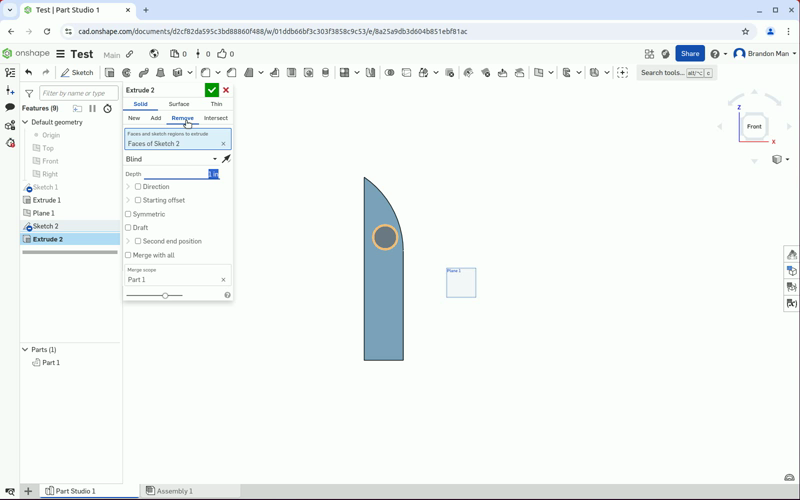
text(14.683)
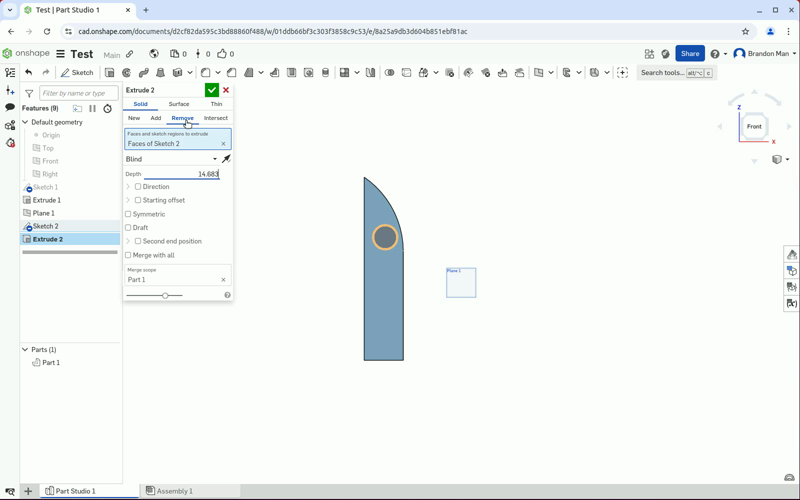
key(tab, 6)
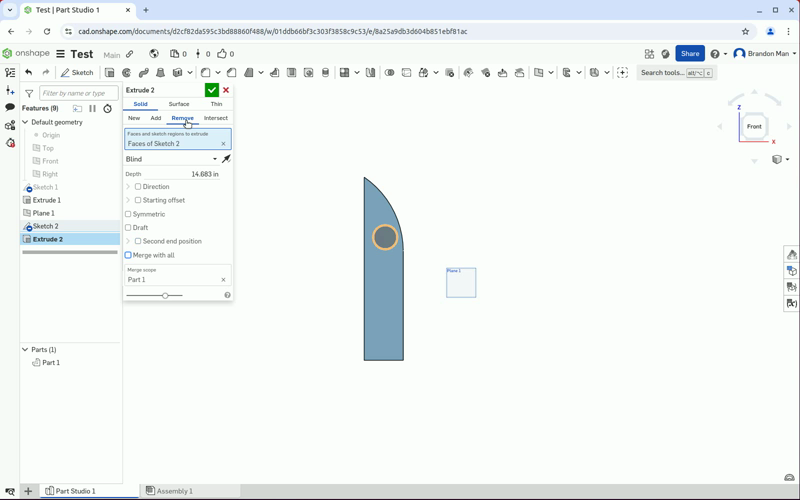
key(space)
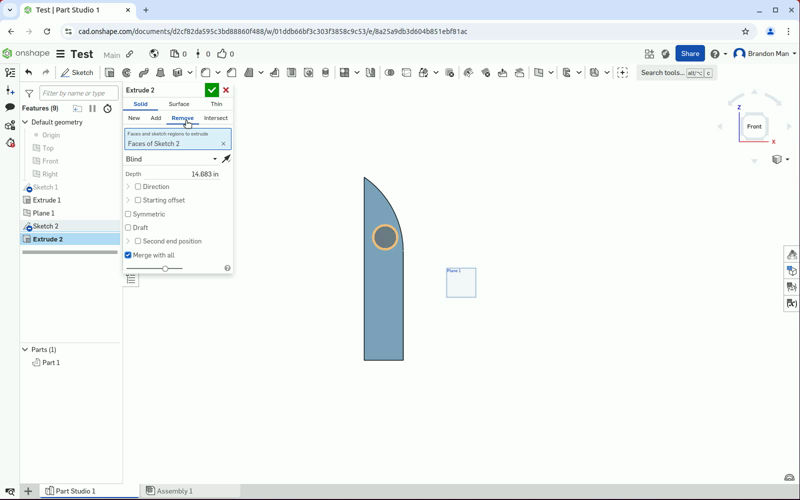
key(enter)
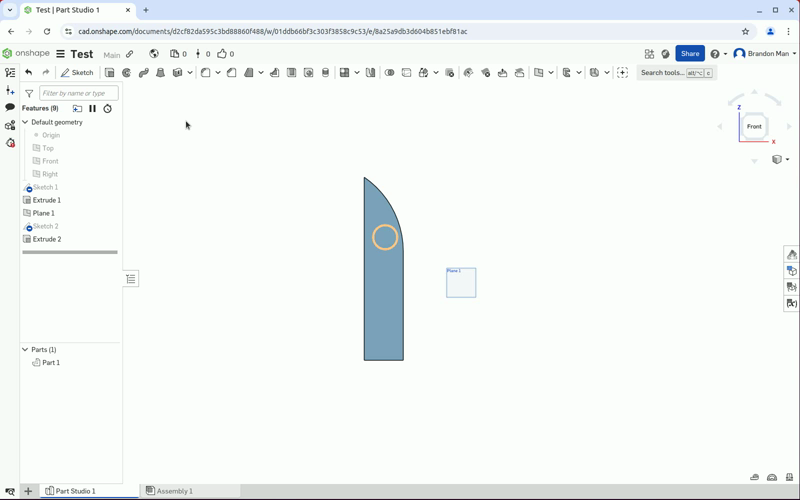
key(shift+h)
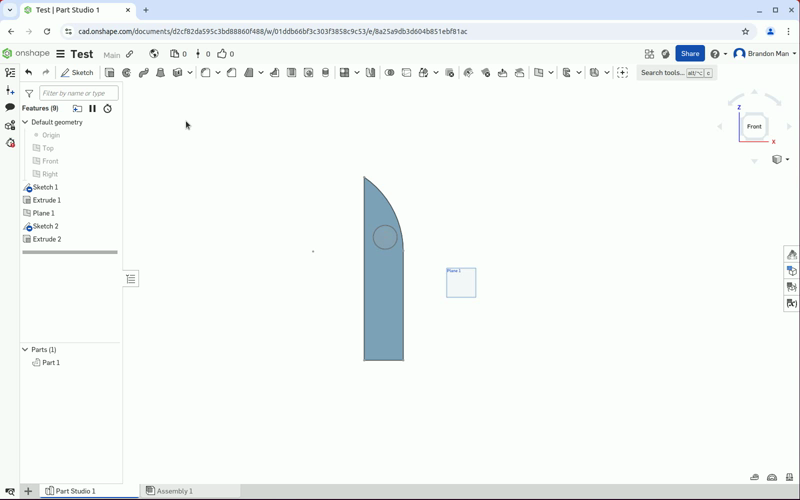
key(shift+h)
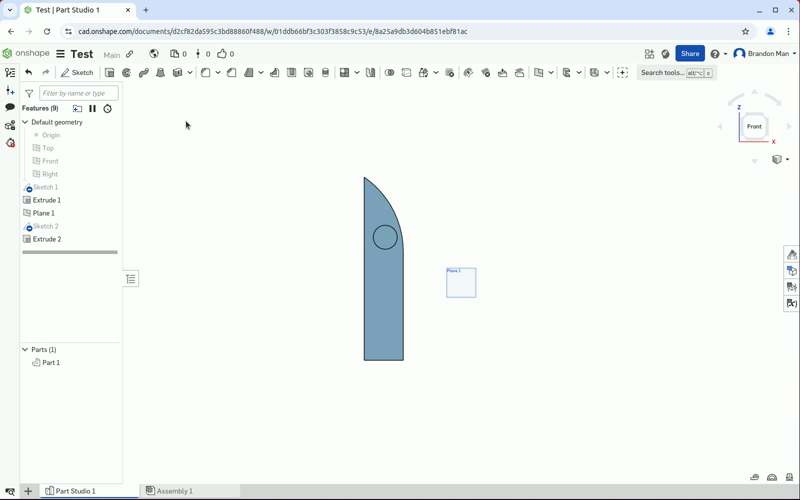
mouse_move(73, 189)
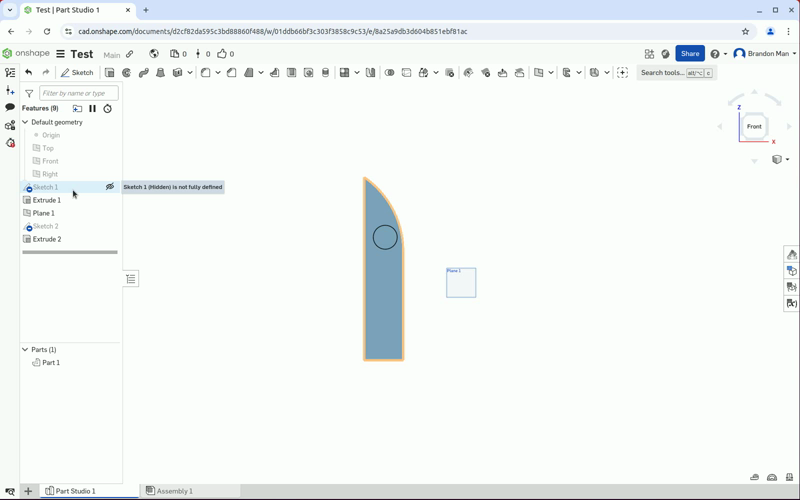
click(73, 189)
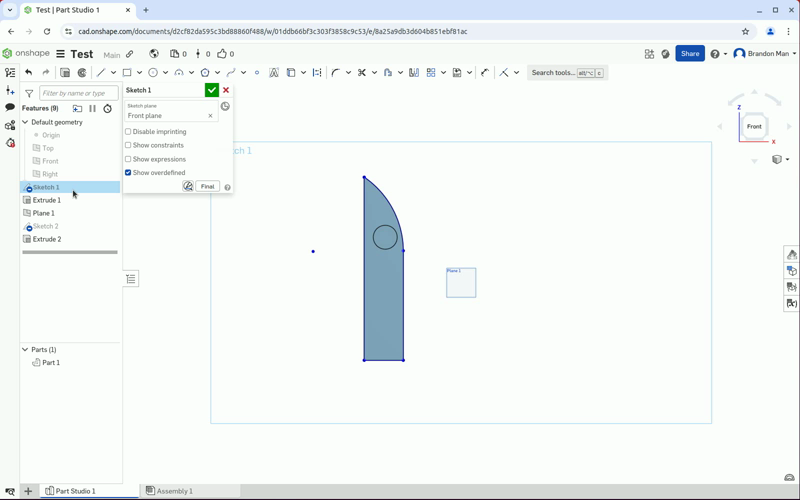
mouse_move(229, 92)
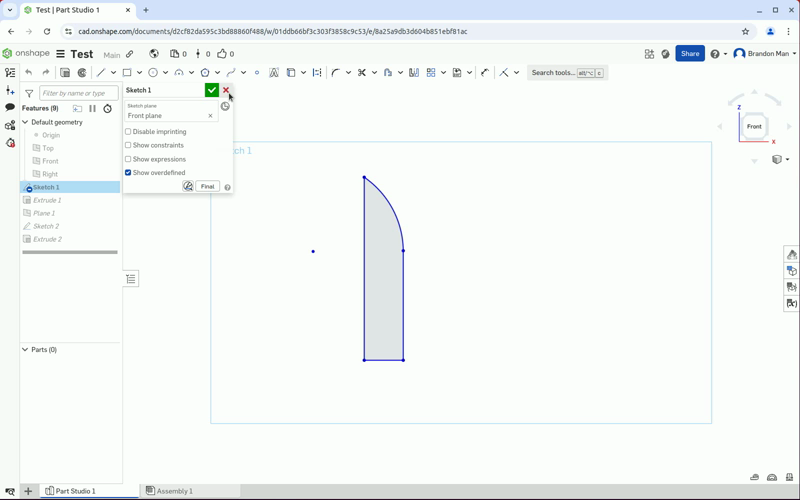
click(229, 92)
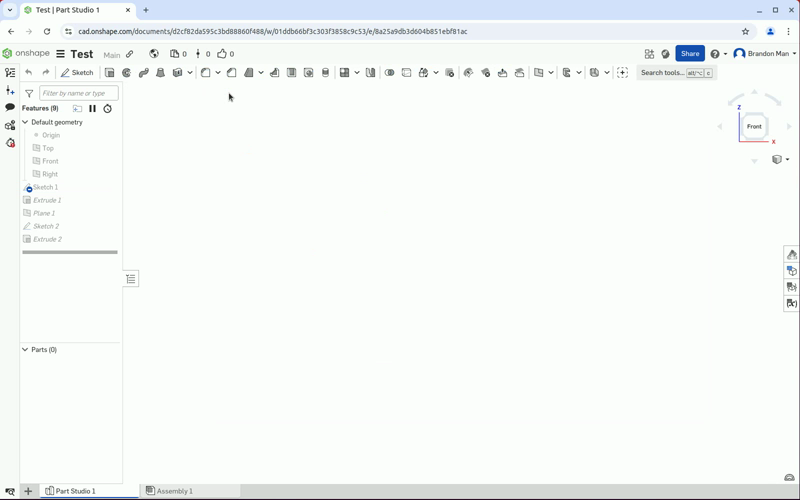
key(shift+s)
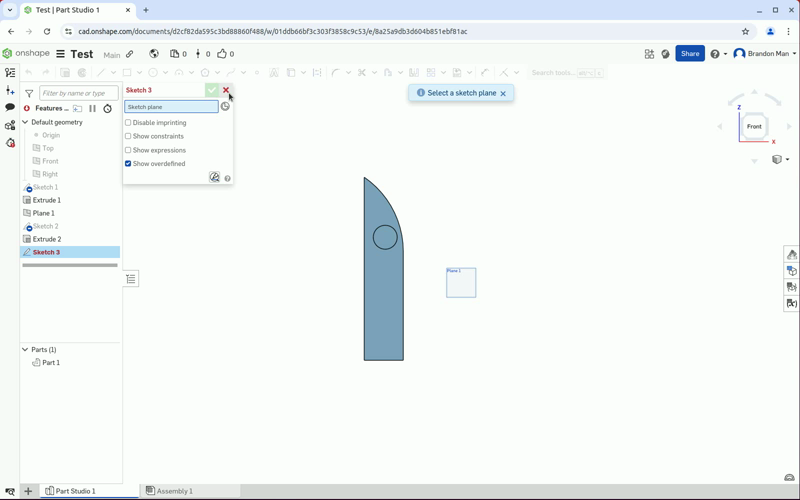
mouse_move(73, 215)
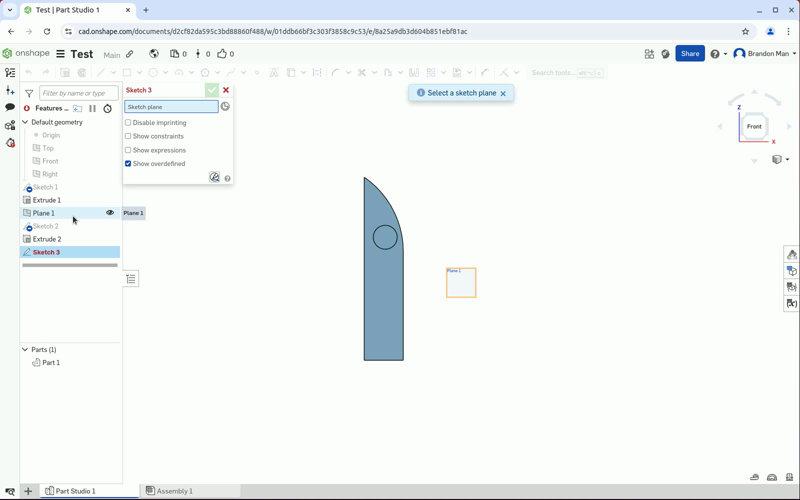
click(73, 215)
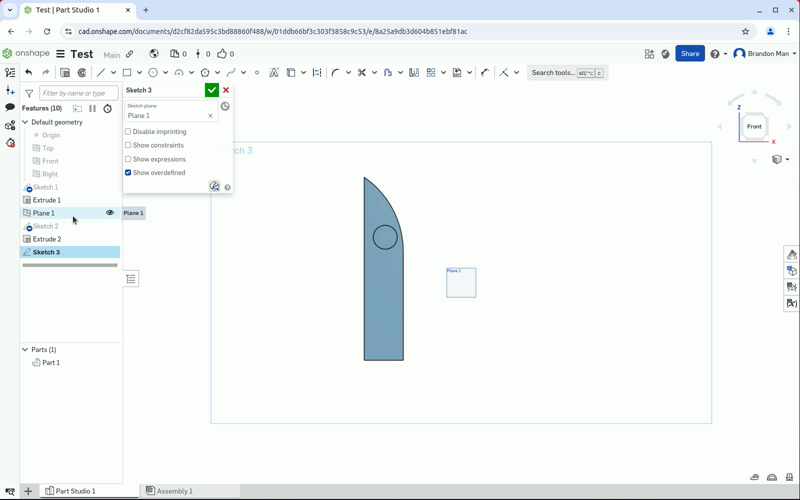
mouse_move(73, 352)
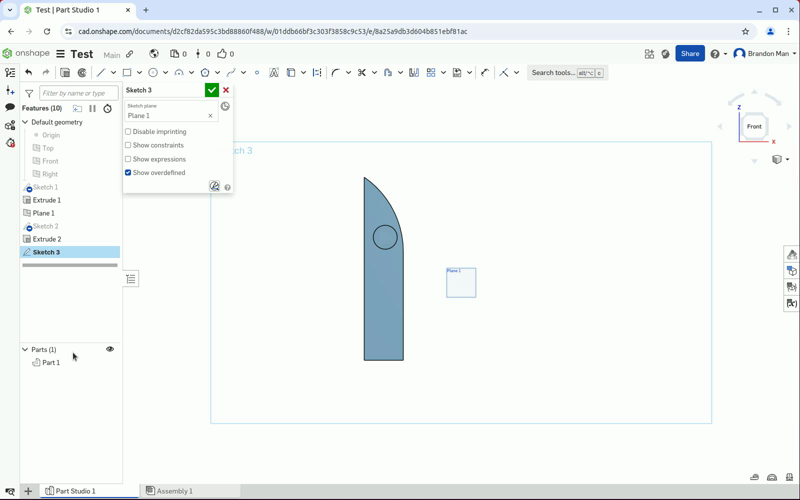
key(y)
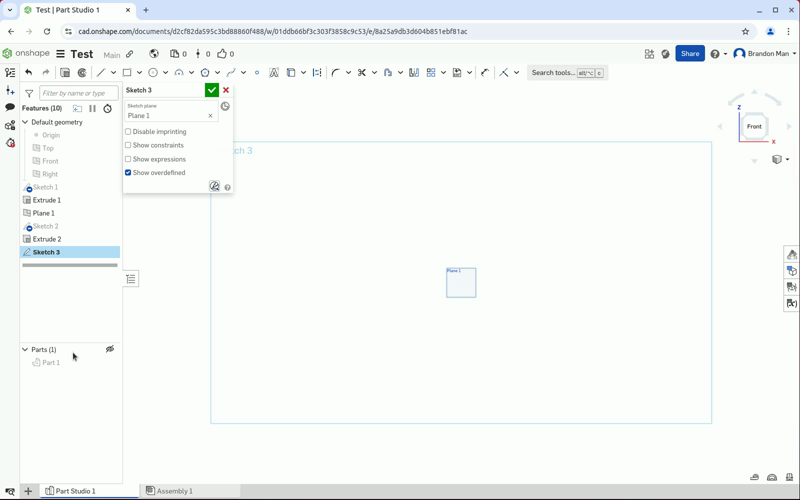
key(c)
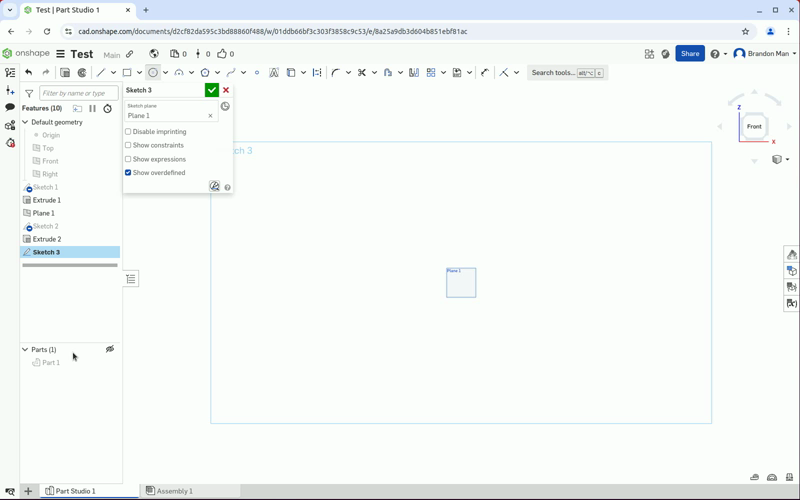
key_down(shift)
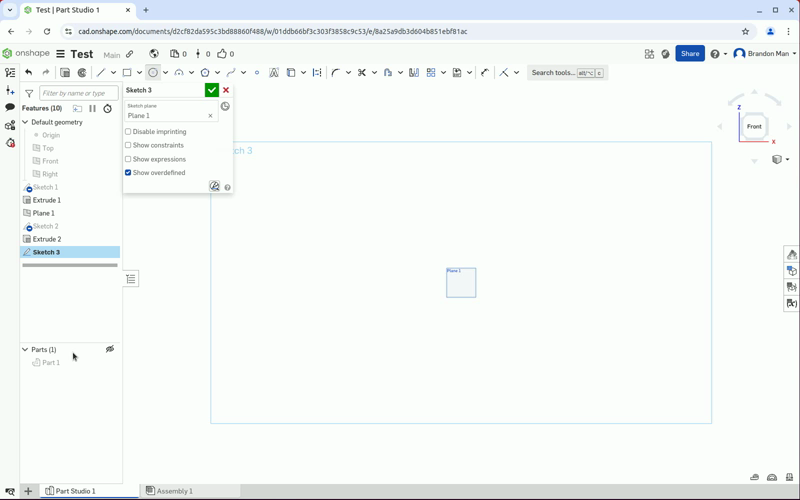
mouse_move(382, 324)
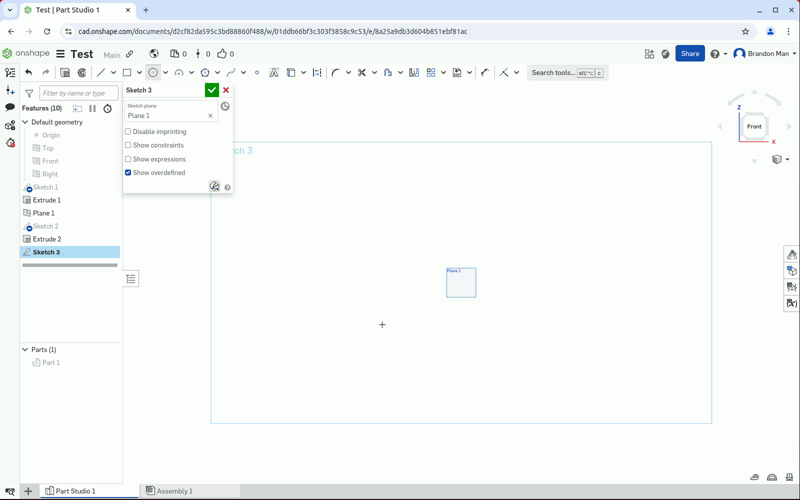
click(382, 324)
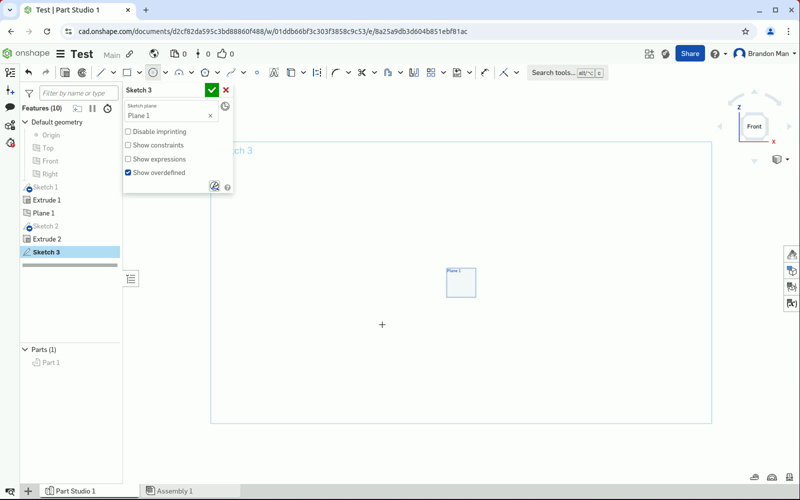
key_up(shift)
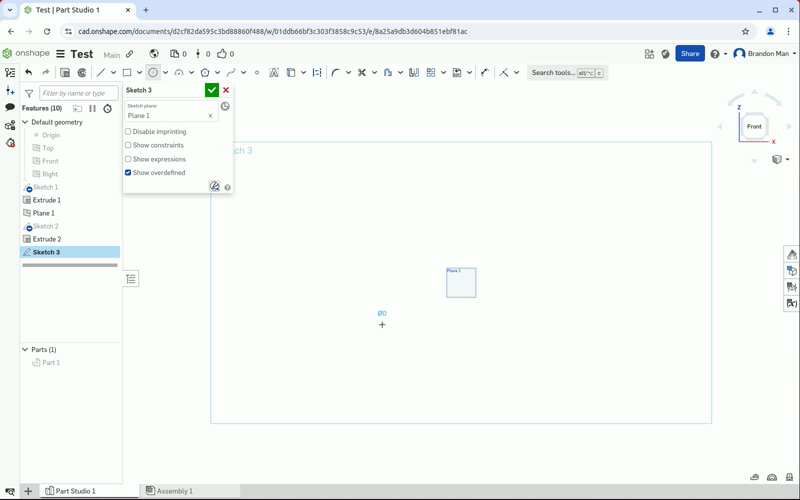
mouse_move(397, 324)
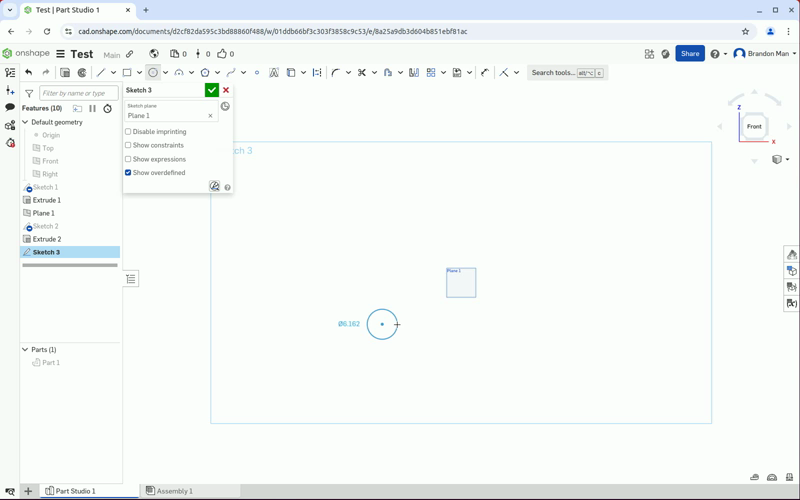
click(397, 324)
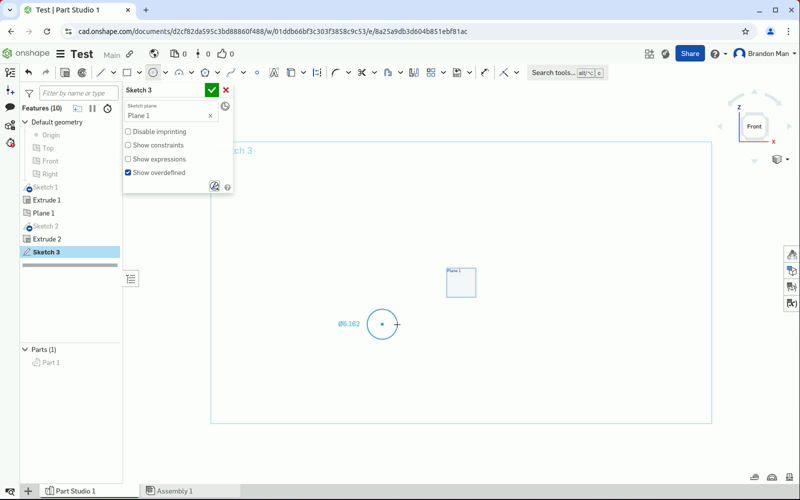
key(esc)
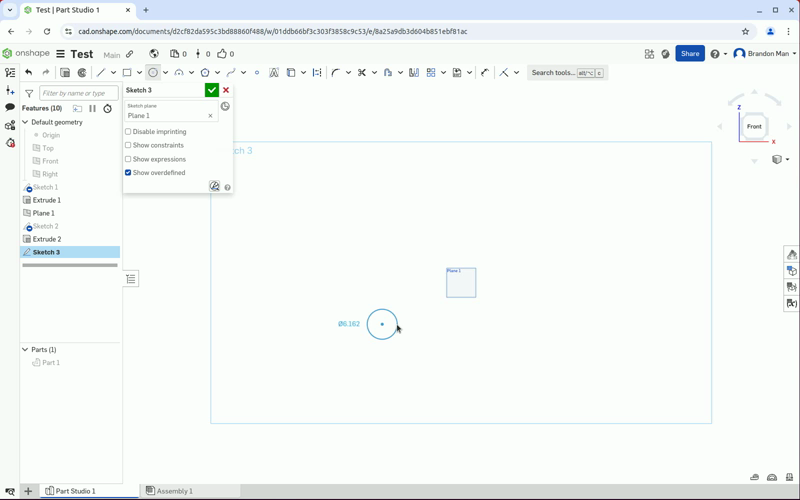
mouse_move(368, 320)
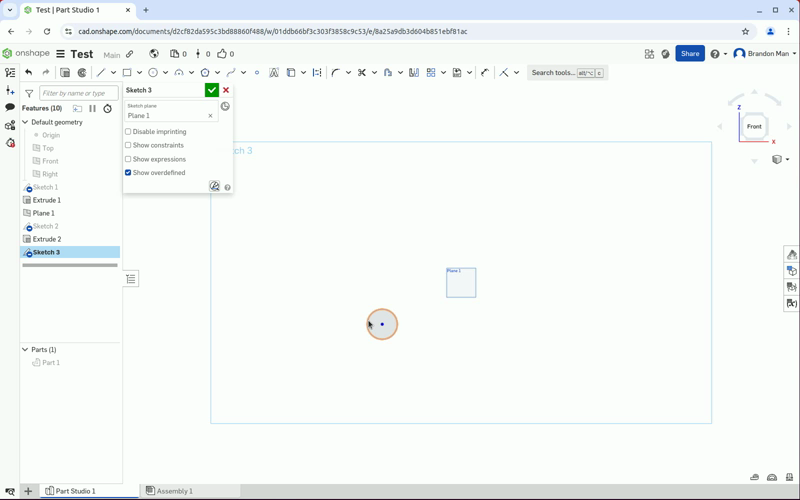
scroll(6)
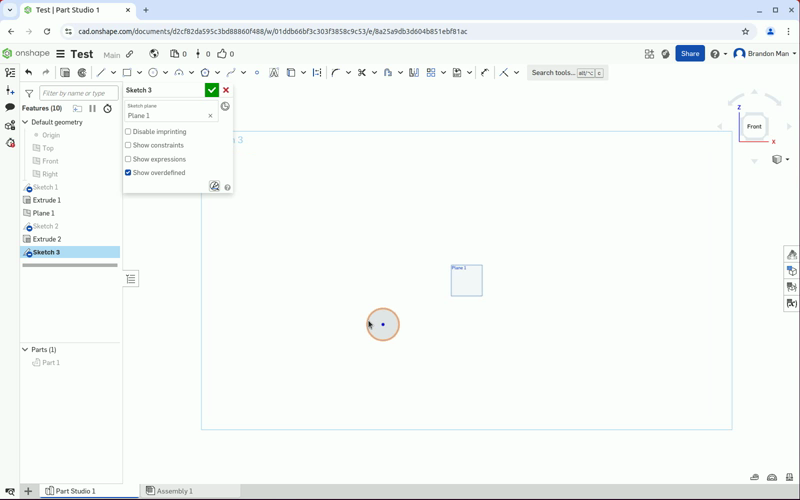
scroll(6)
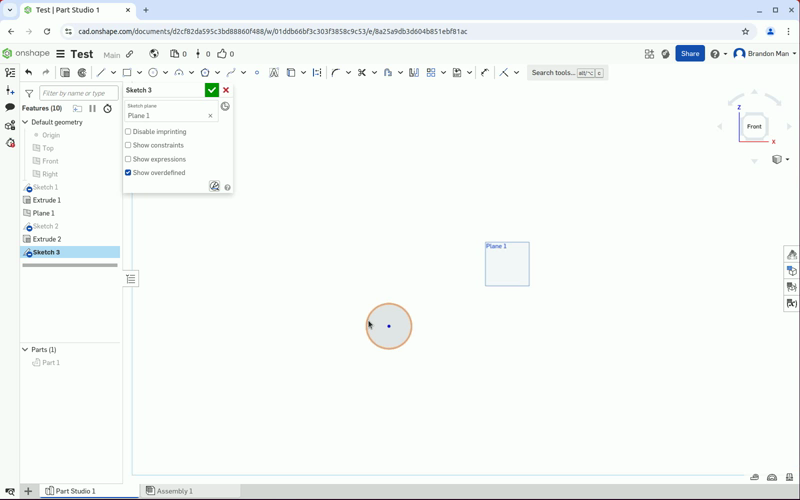
scroll(6)
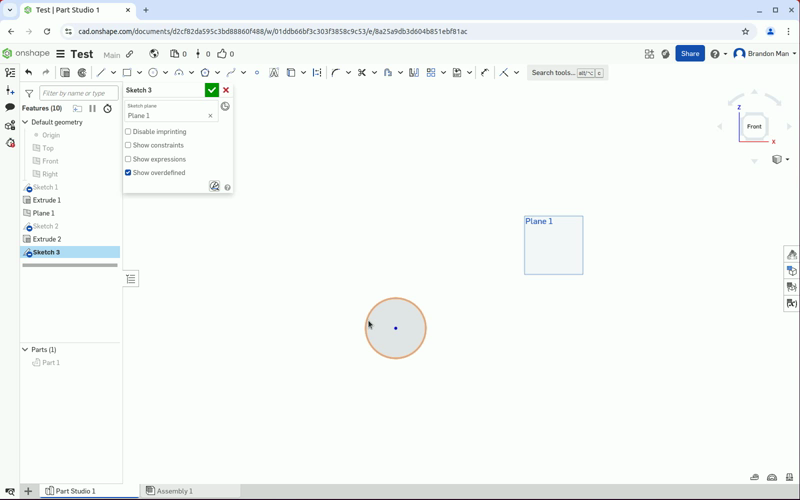
scroll(6)
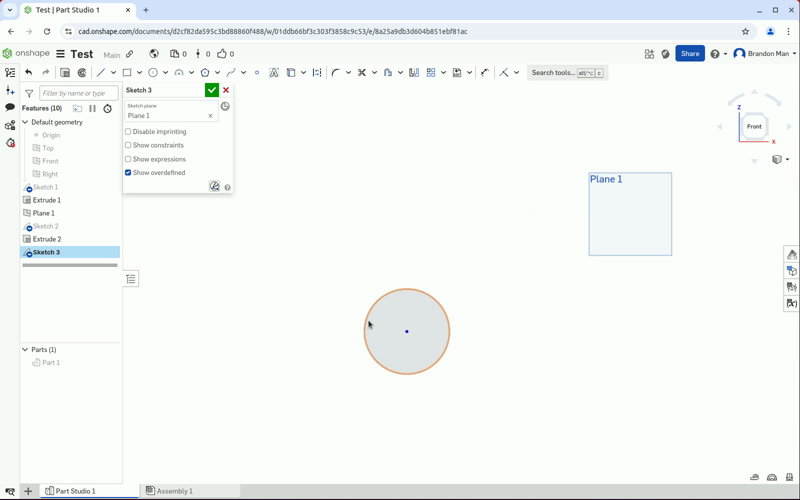
scroll(6)
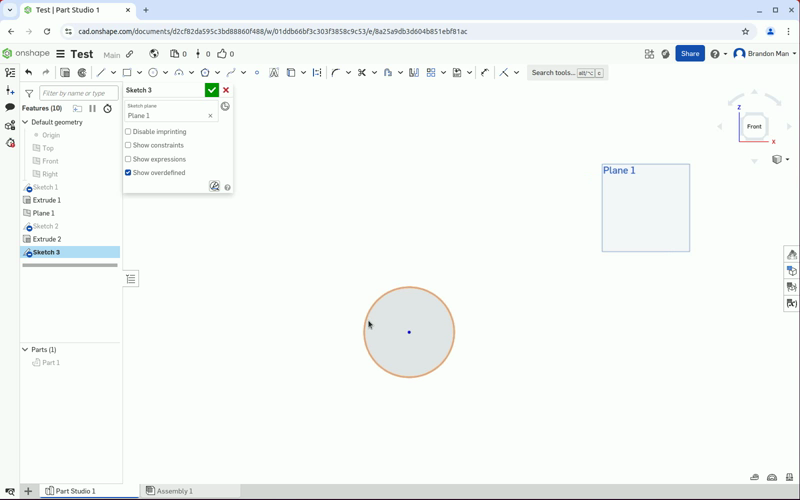
scroll(6)
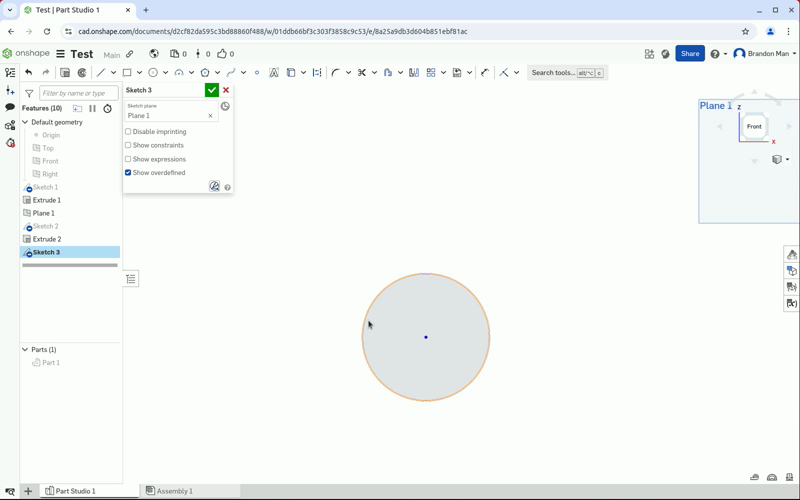
scroll(6)
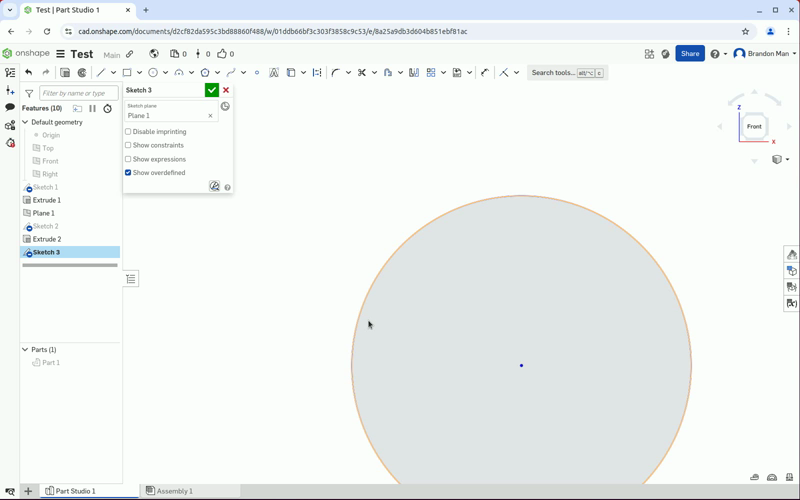
click(368, 320)
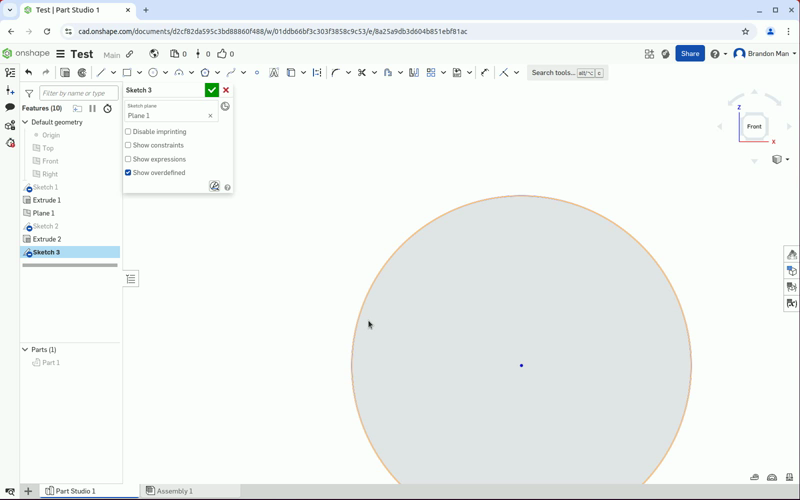
scroll(-6)
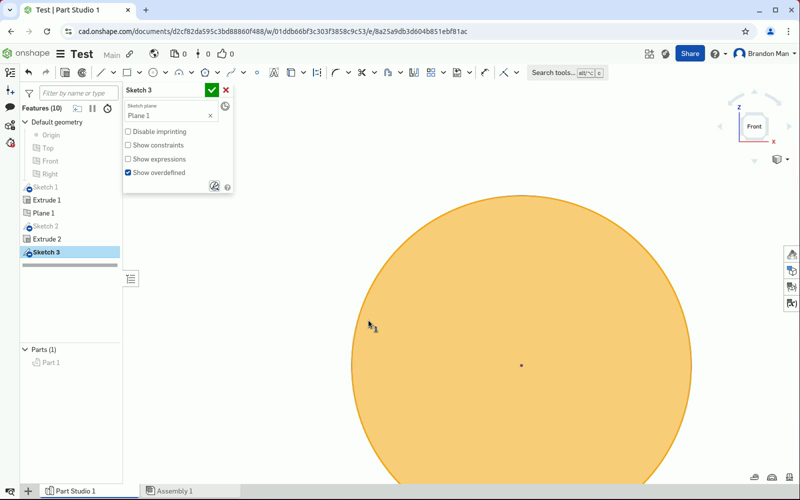
scroll(-6)
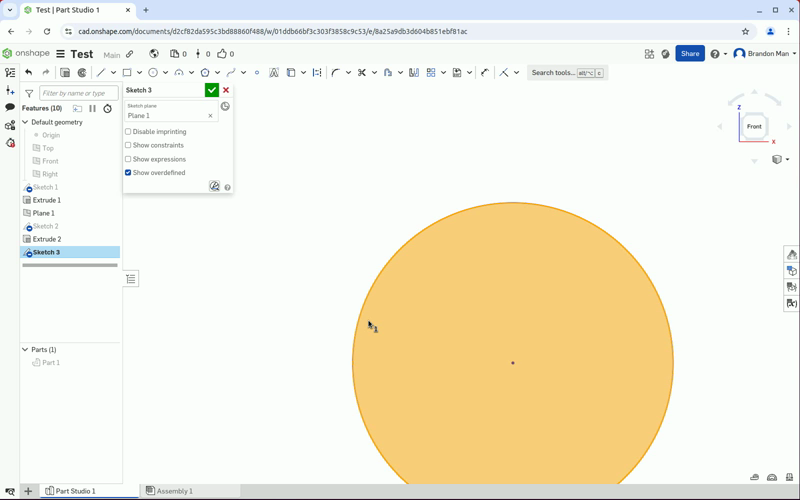
scroll(-6)
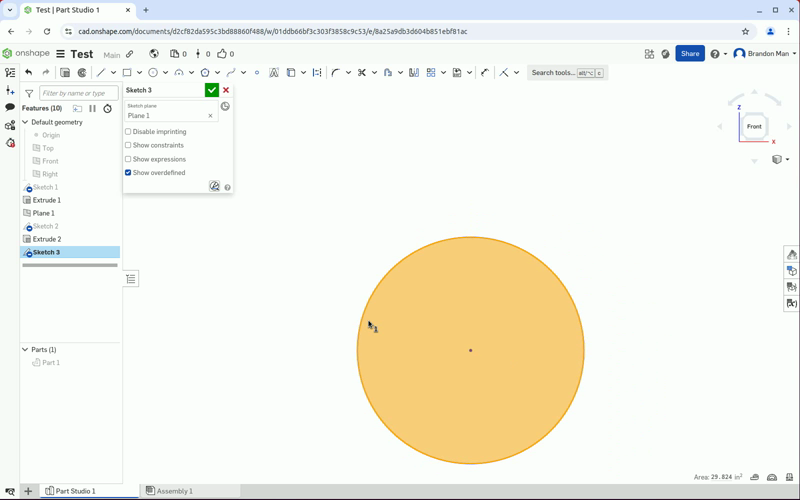
scroll(-6)
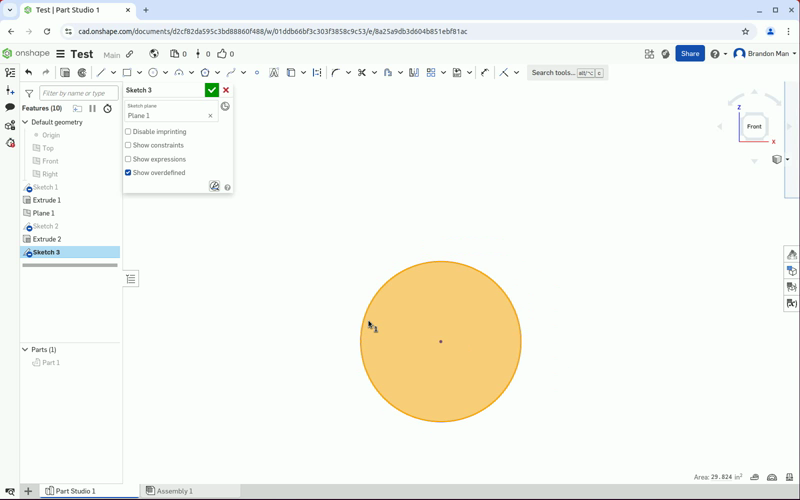
scroll(-6)
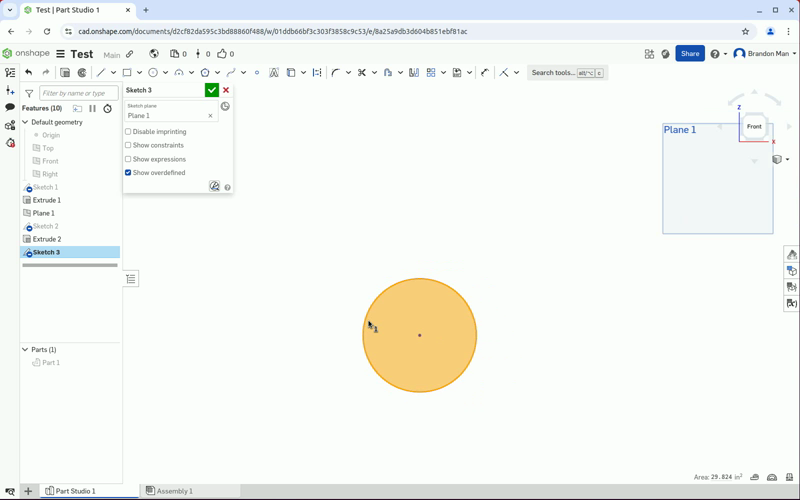
scroll(-6)
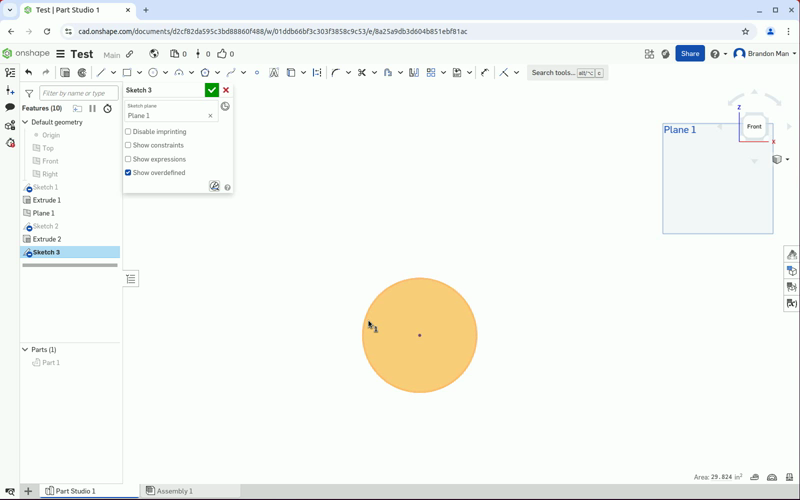
scroll(-6)
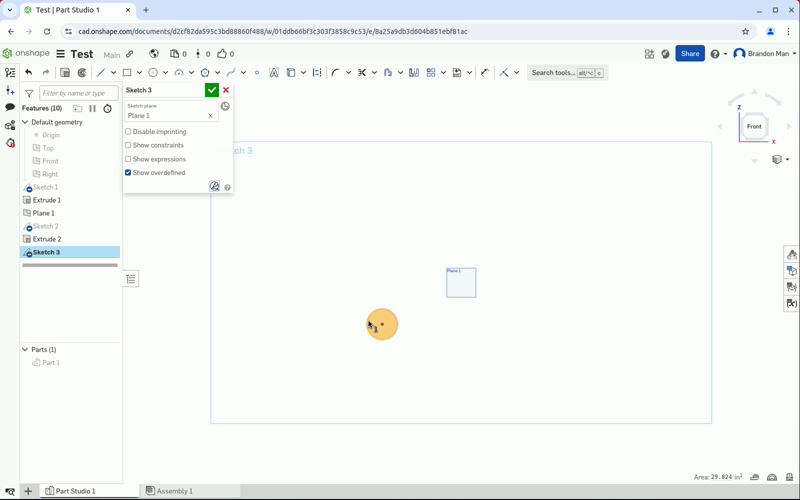
mouse_move(73, 352)
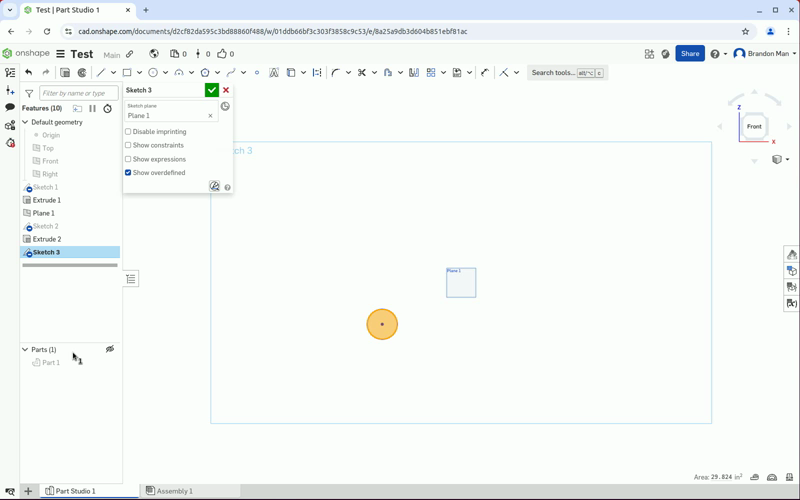
key(shift+y)
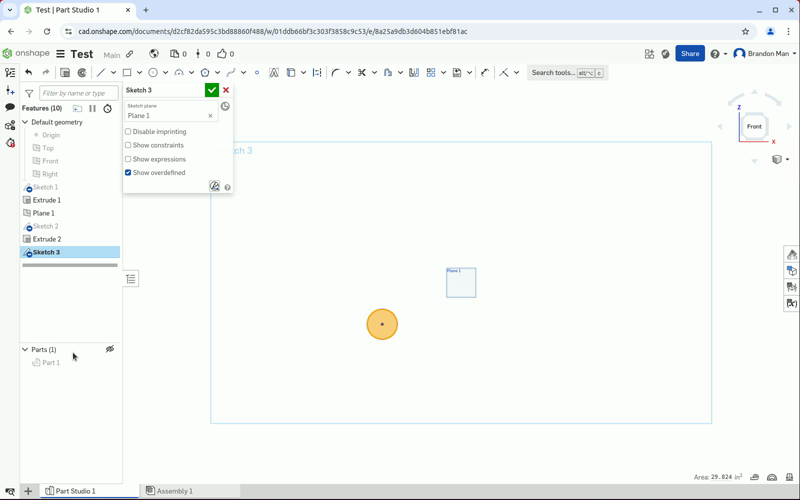
key(shift+e)
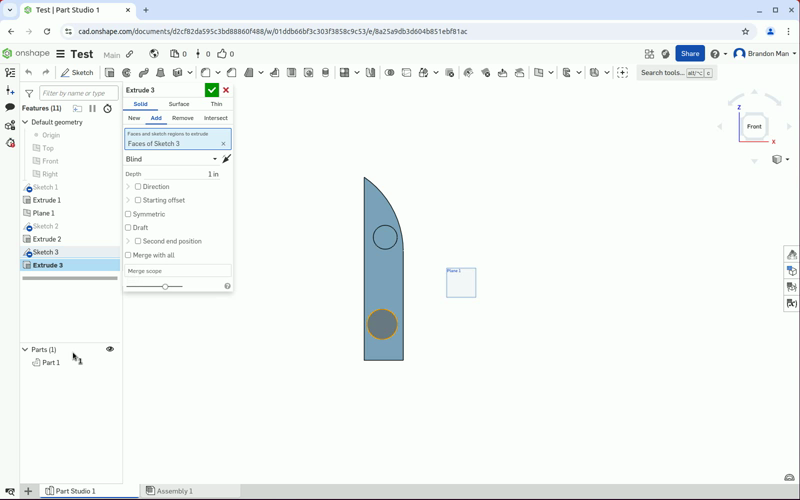
mouse_move(143, 106)
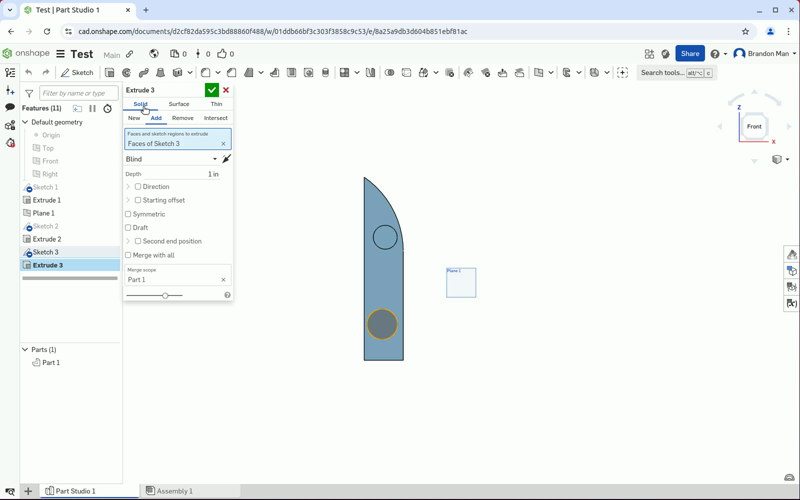
click(143, 106)
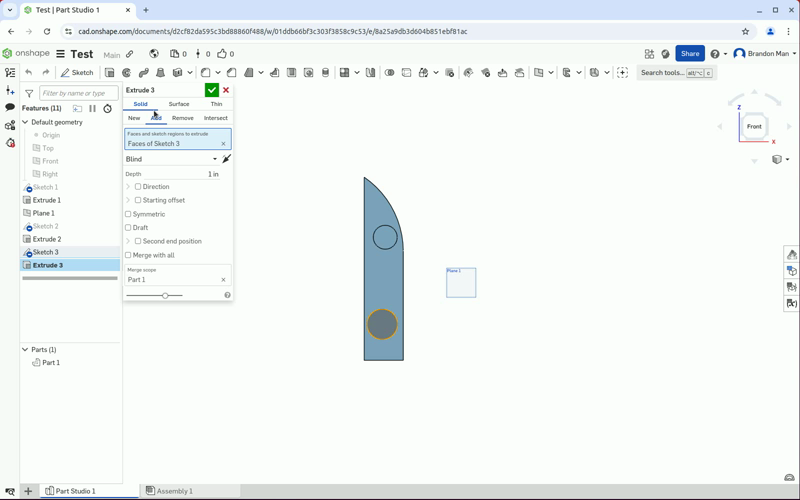
mouse_move(186, 120)
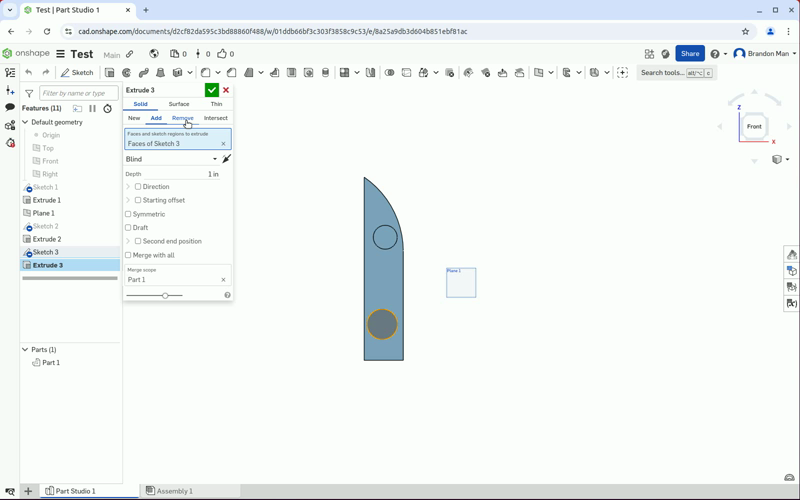
click(186, 120)
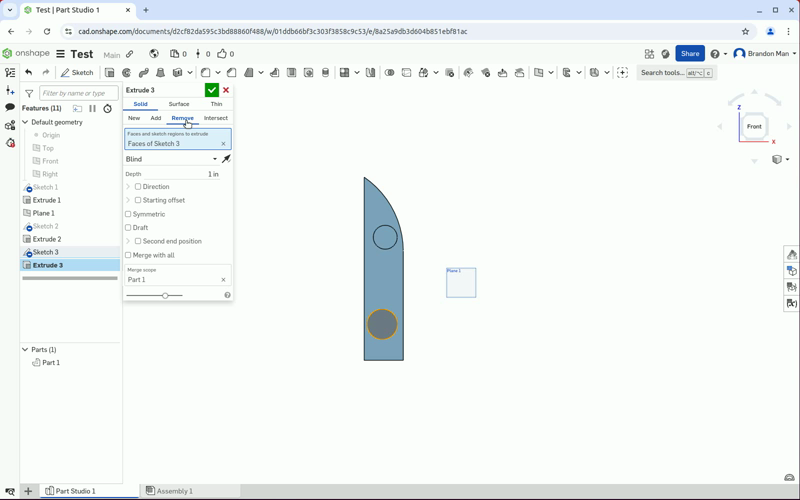
key(tab, 4)
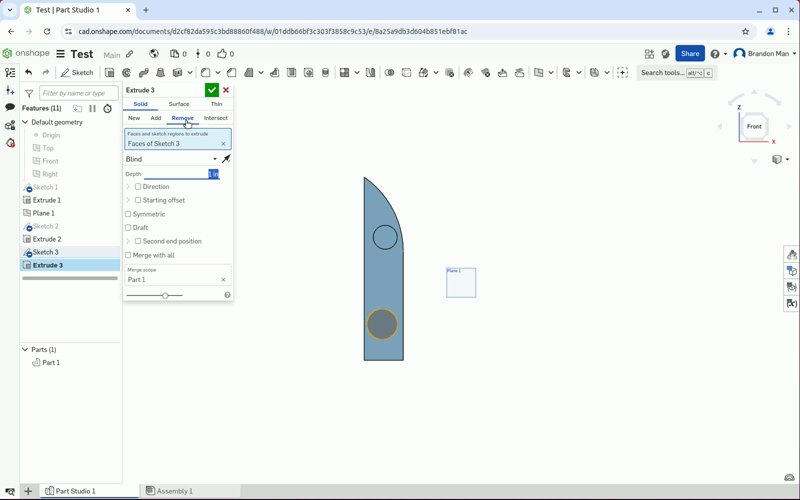
text(14.683)
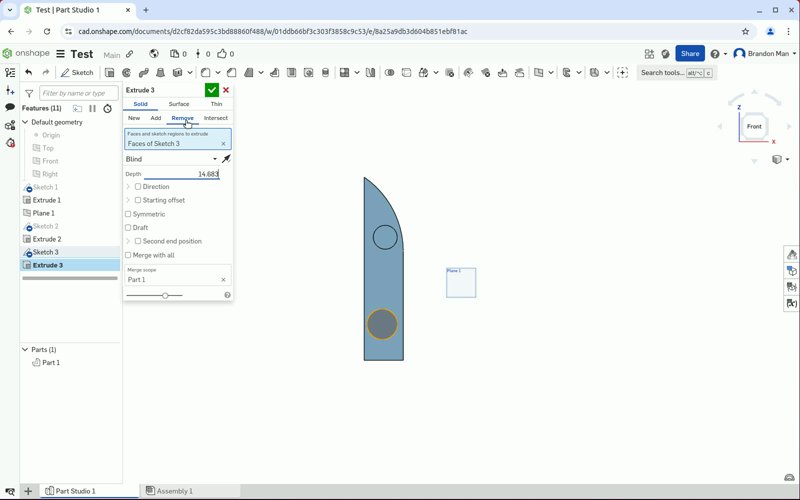
key(tab, 6)
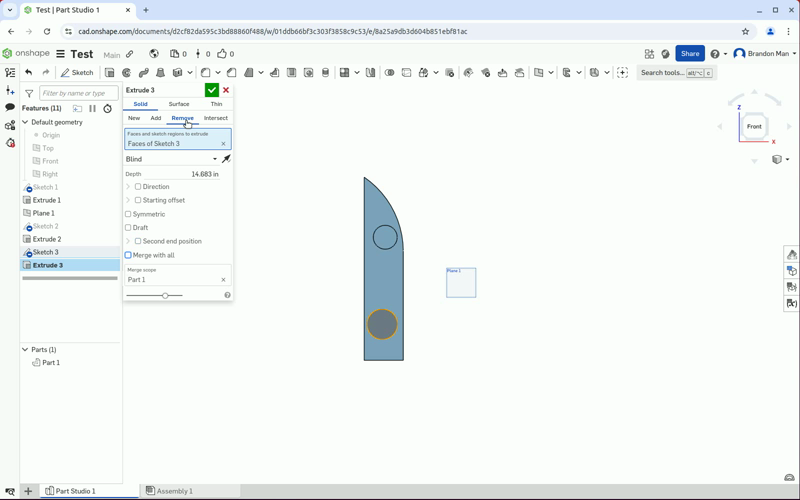
key(space)
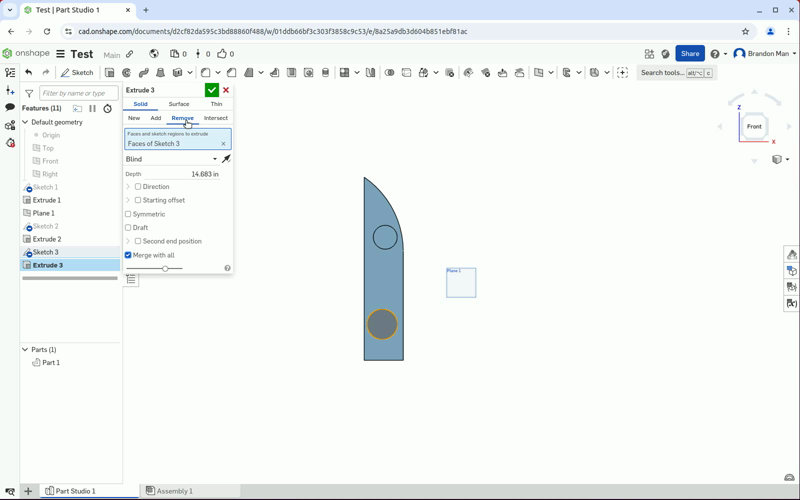
key(enter)
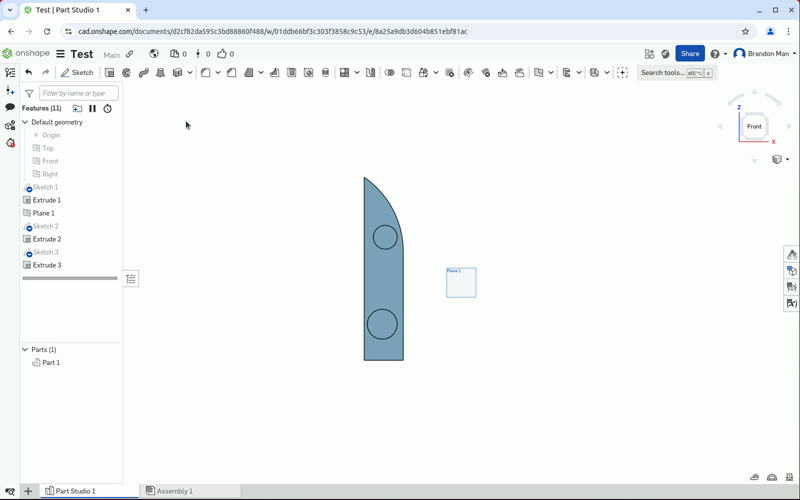
key(shift+h)
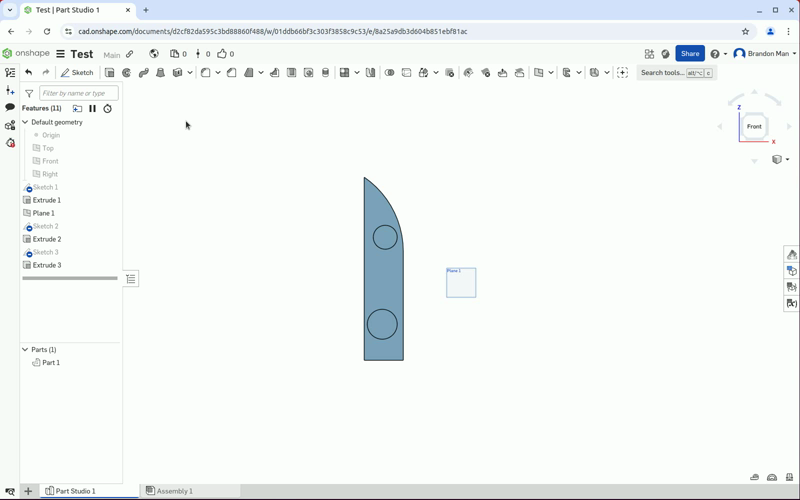
key(shift+h)
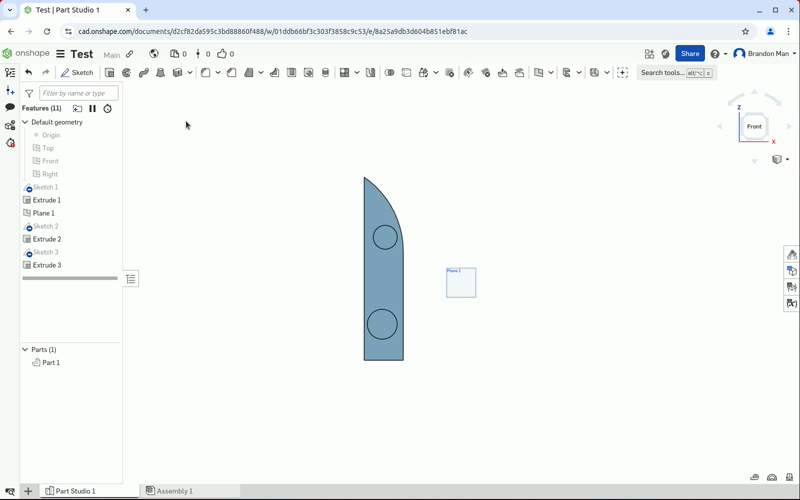
key(shift+7)
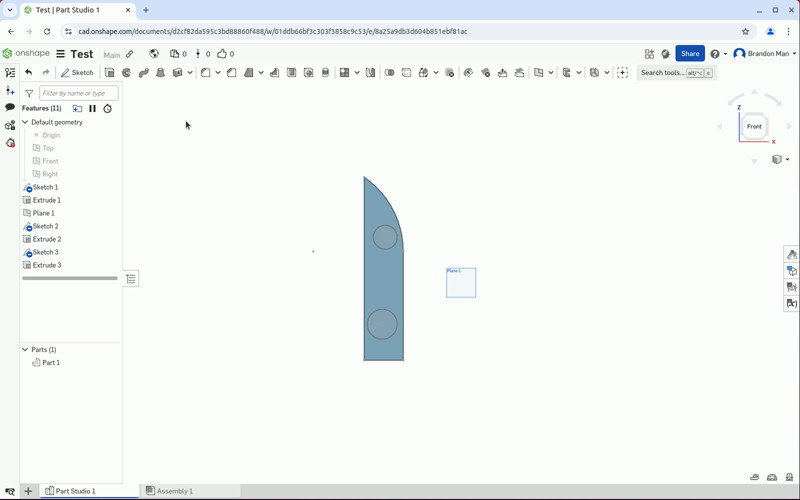
key(left, 2)
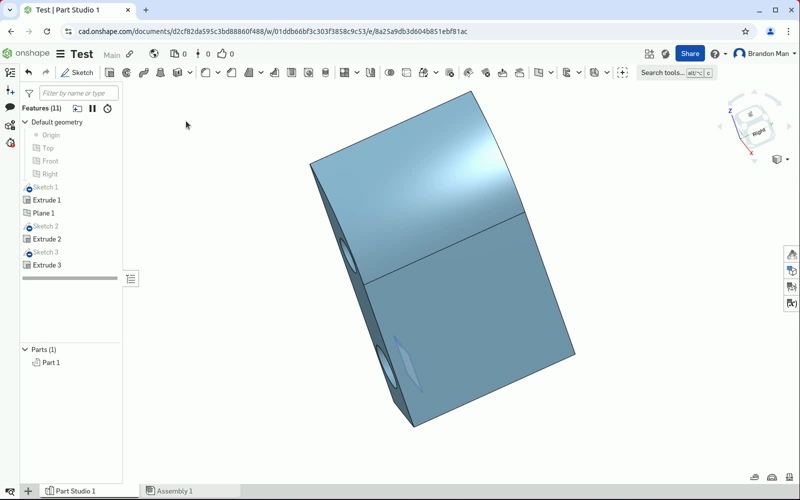
key(down, 2)
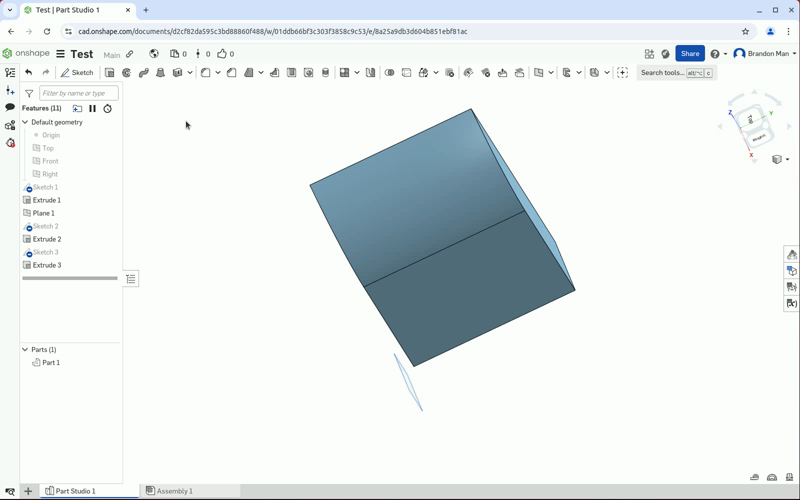
key(up, 2)
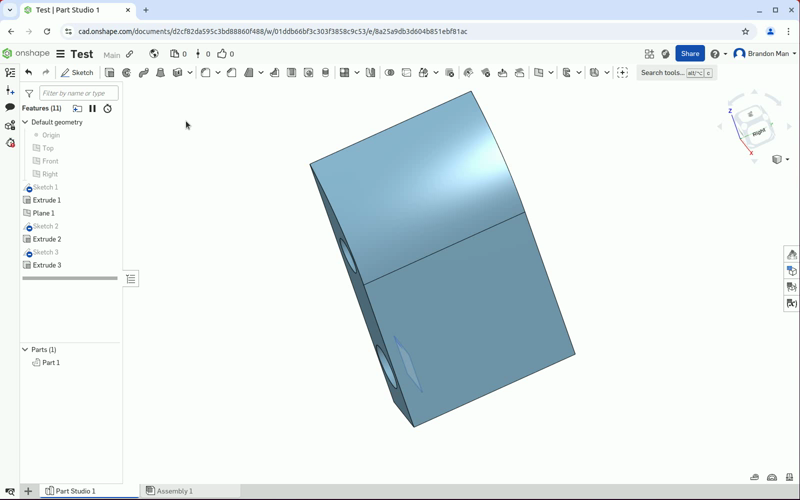
key(right, 2)
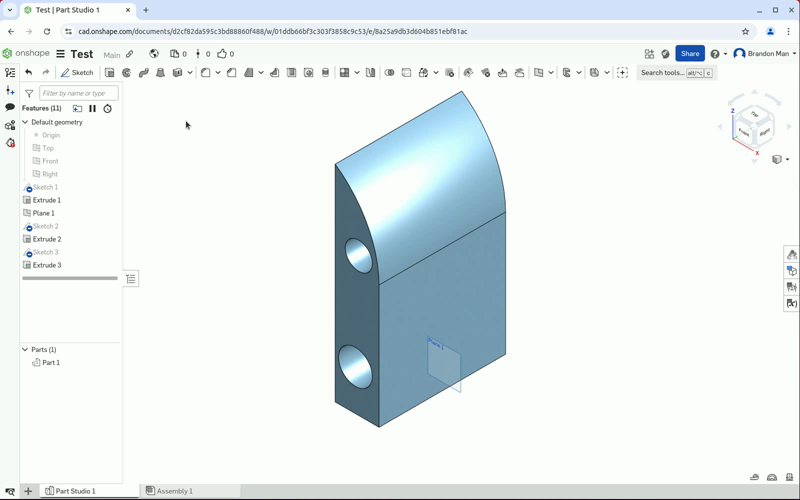
mouse_move(73, 189)
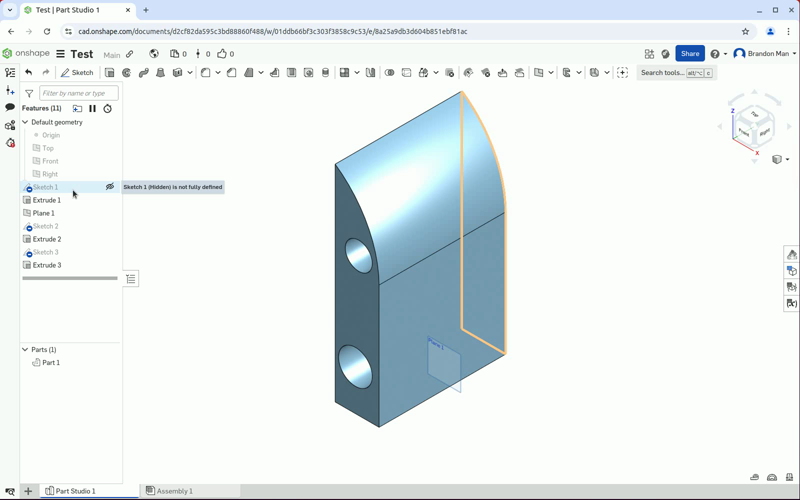
click(73, 189)